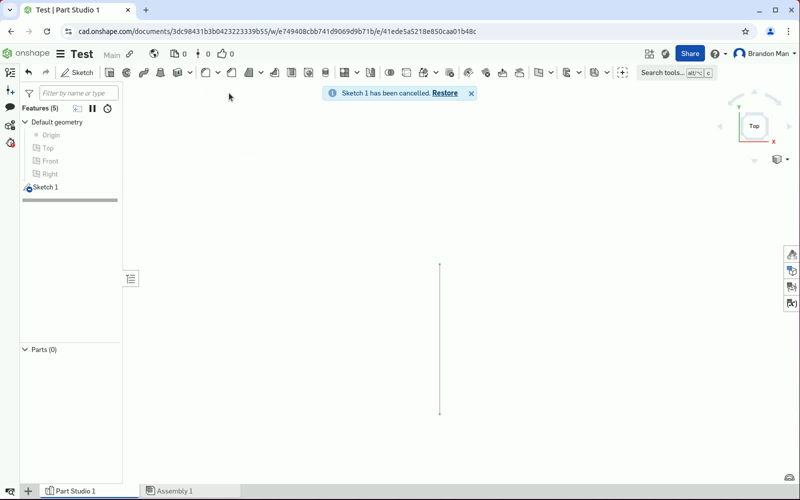
key(shift+h)
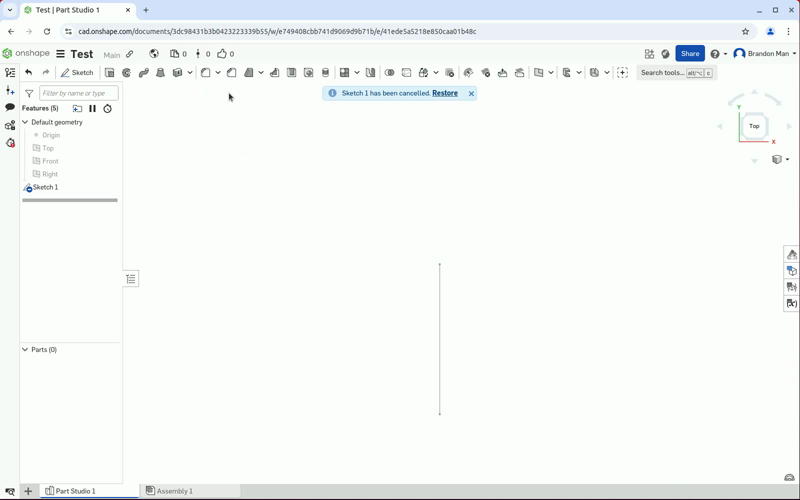
key(shift+s)
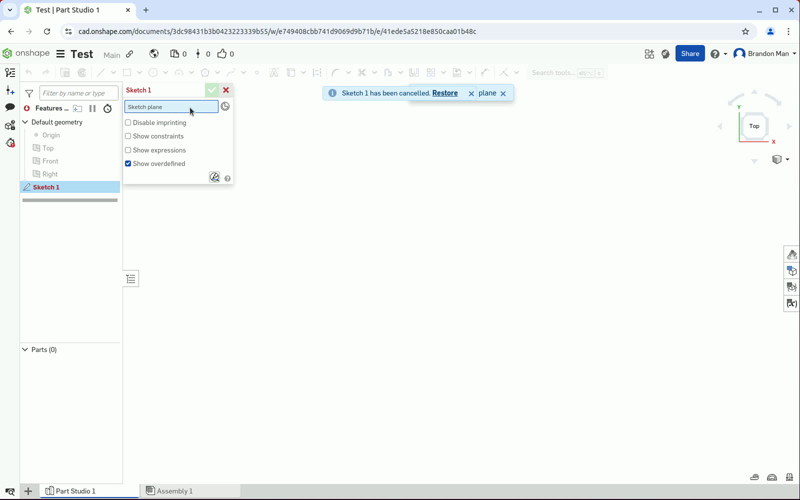
mouse_move(73, 150)
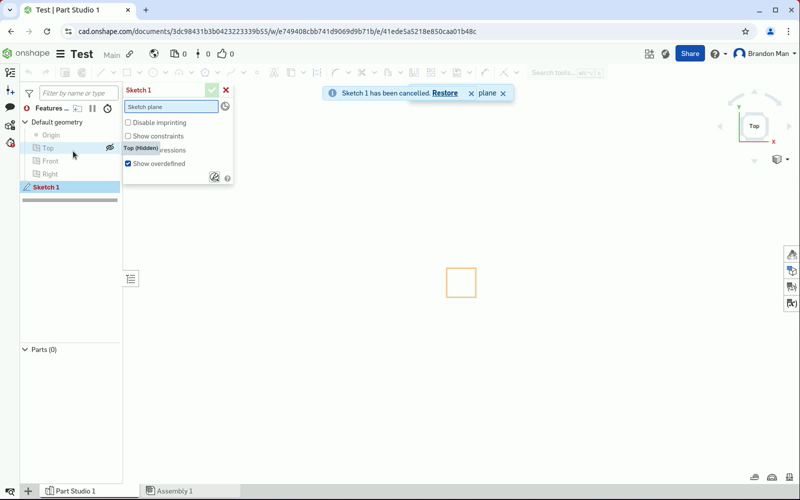
click(73, 150)
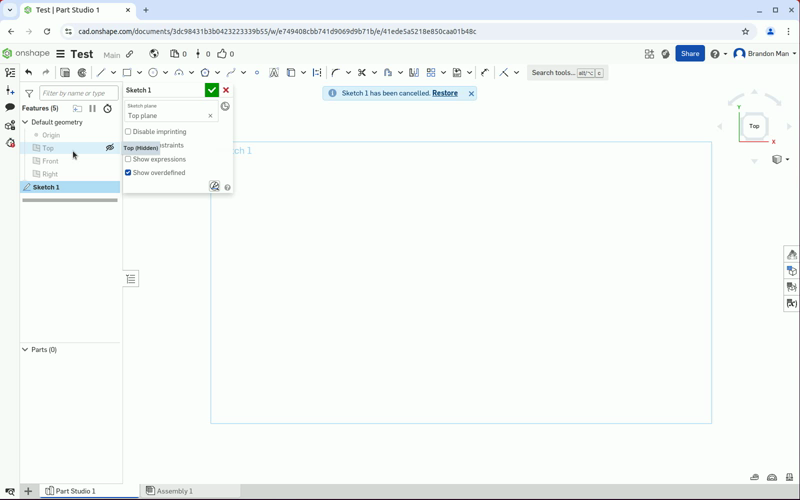
mouse_move(73, 352)
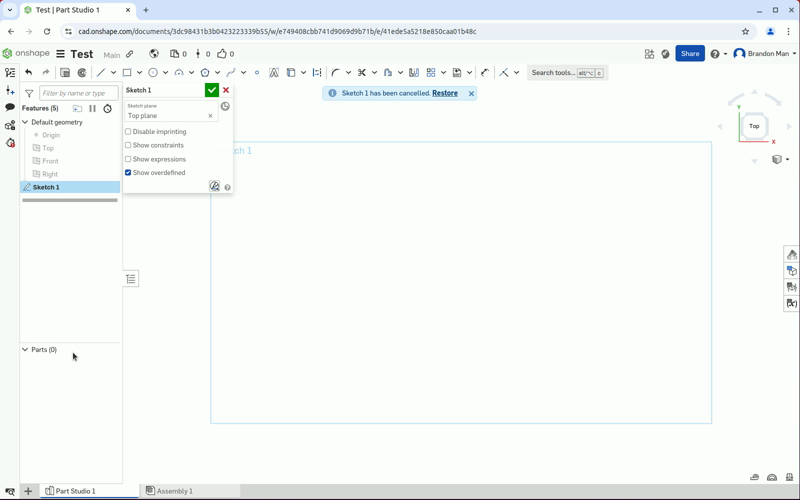
key(y)
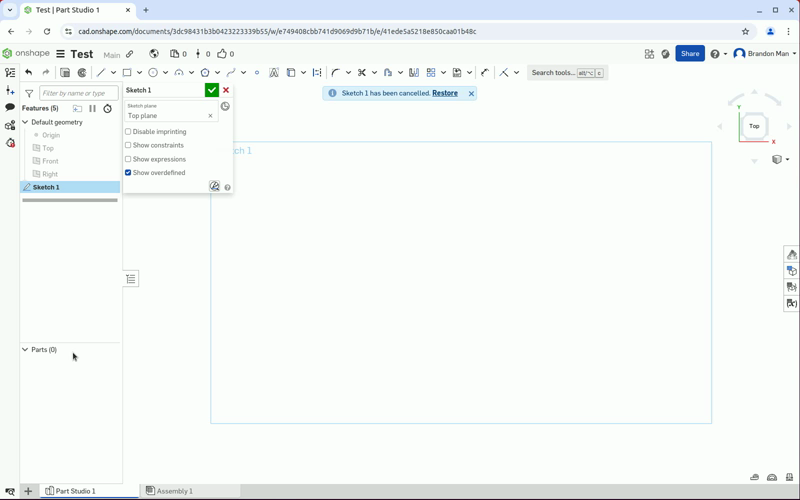
key(l)
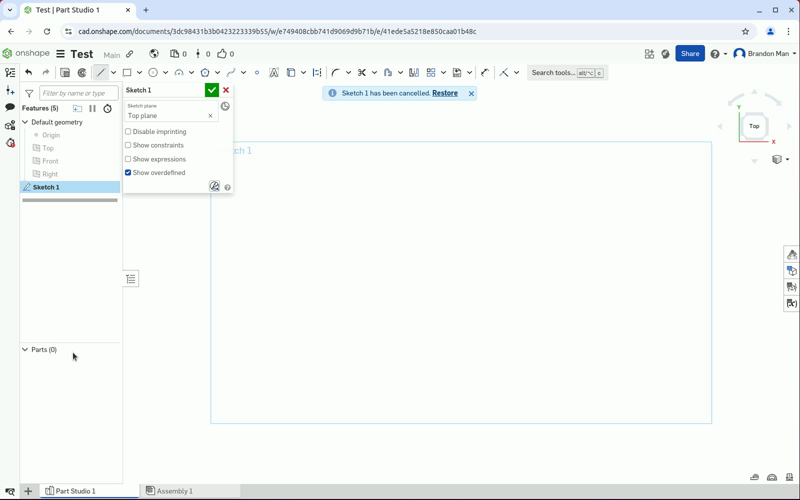
key_down(shift)
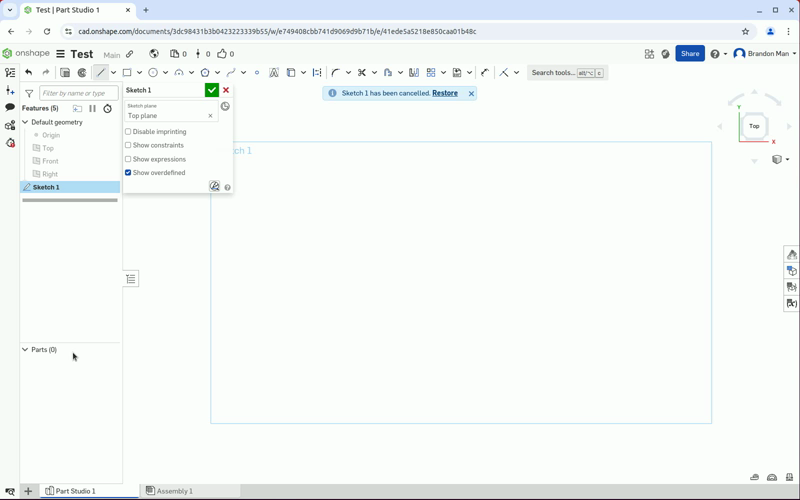
mouse_move(460, 282)
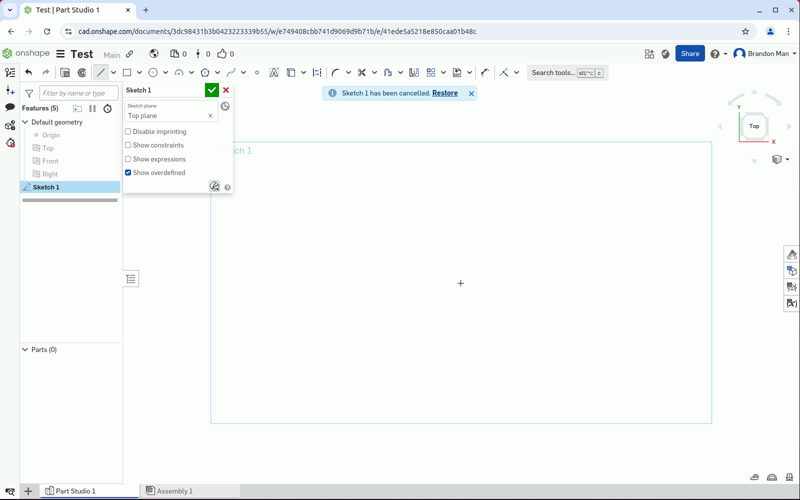
click(460, 282)
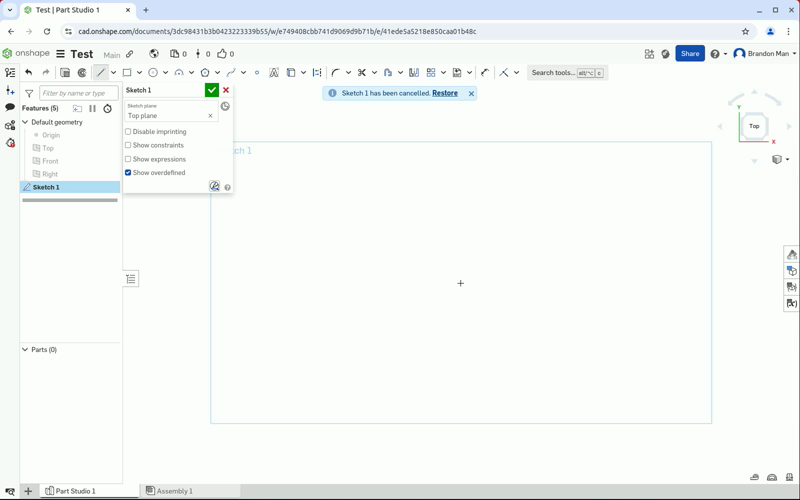
key_up(shift)
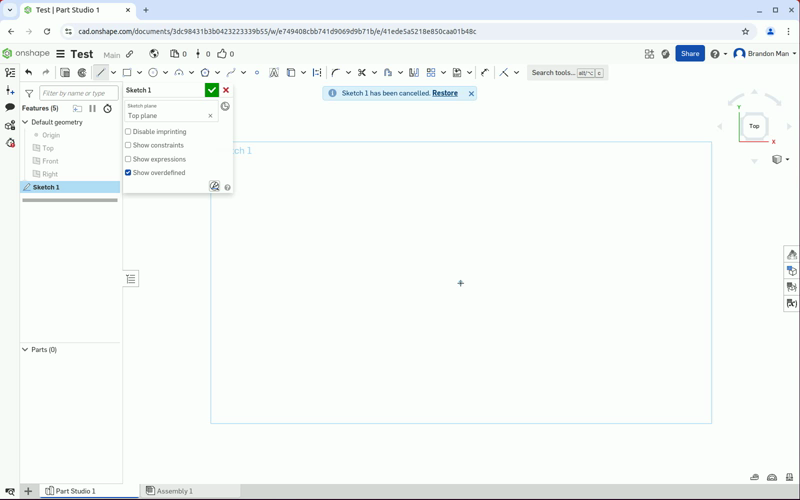
key_down(shift)
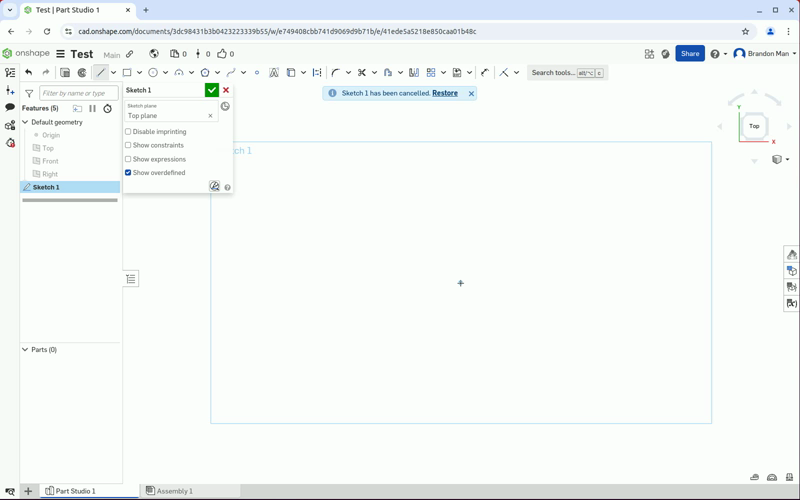
mouse_move(551, 282)
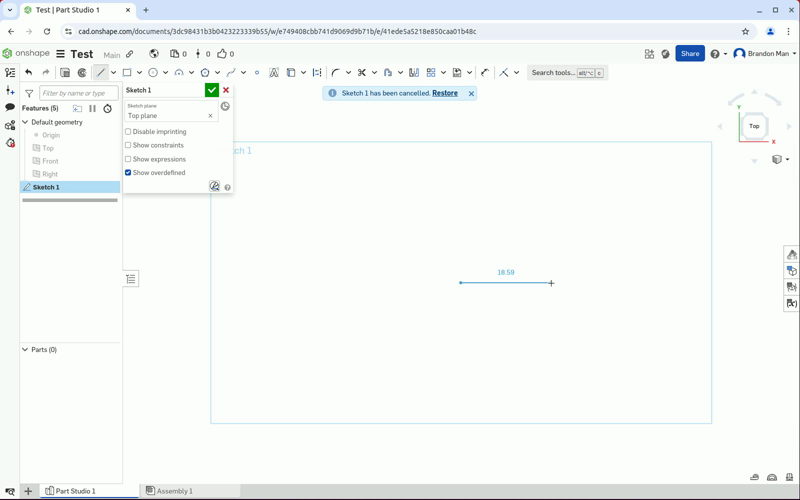
click(551, 282)
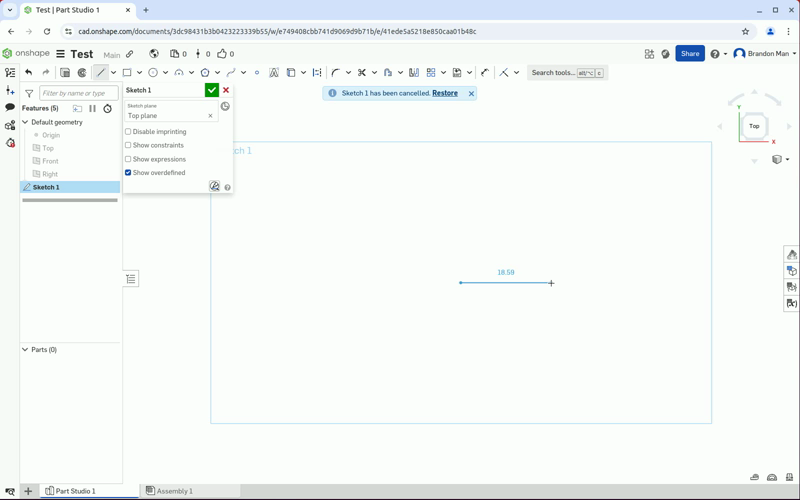
key_up(shift)
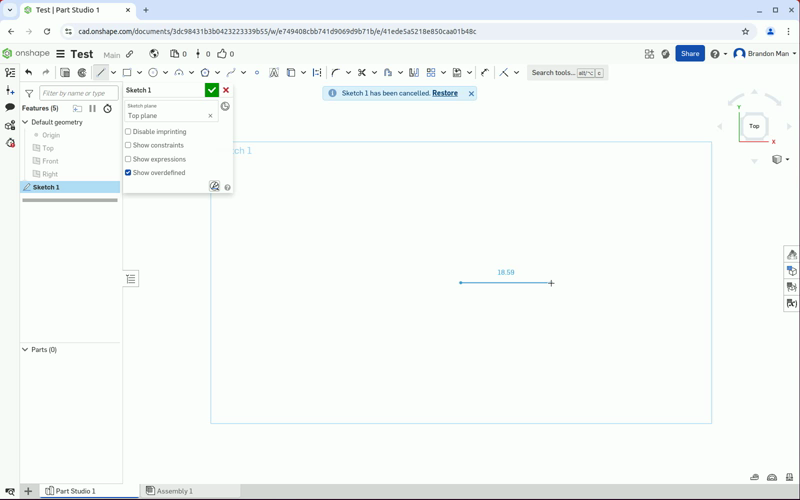
key_down(shift)
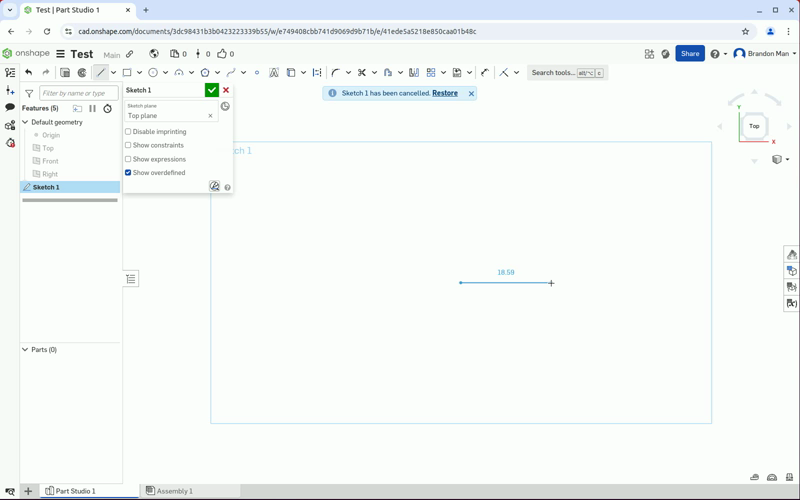
mouse_move(551, 192)
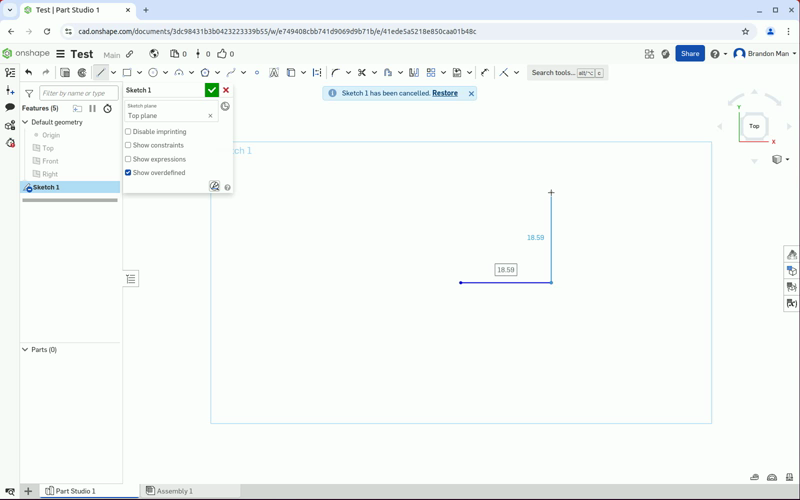
click(551, 192)
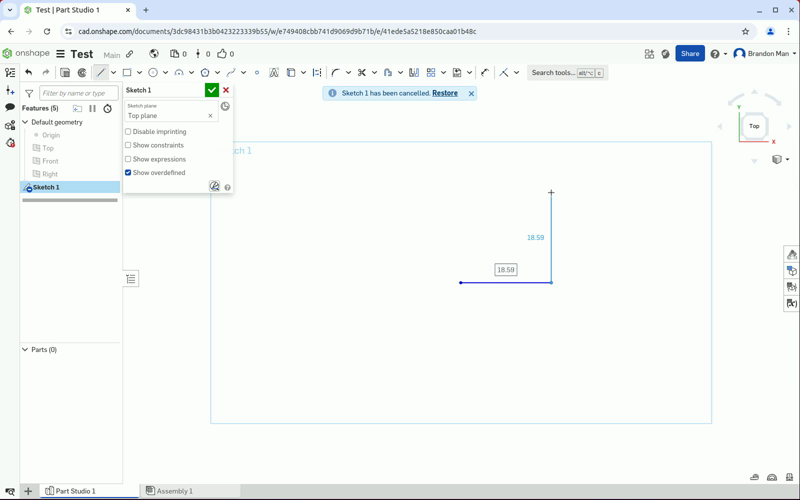
key_up(shift)
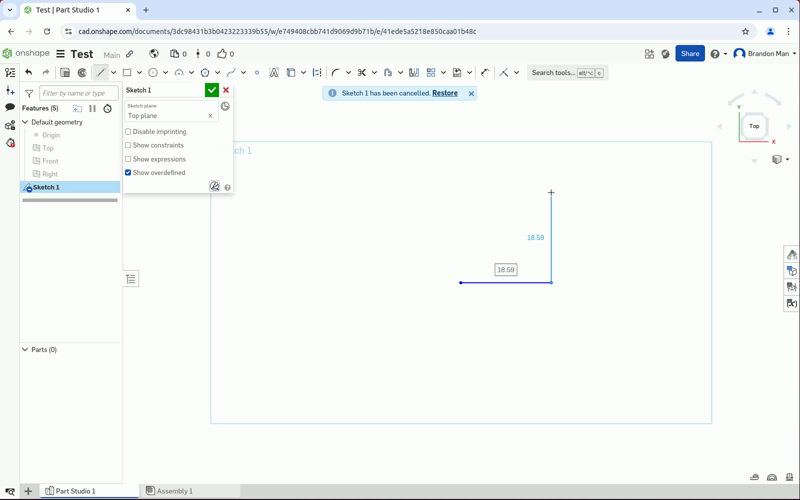
key_down(shift)
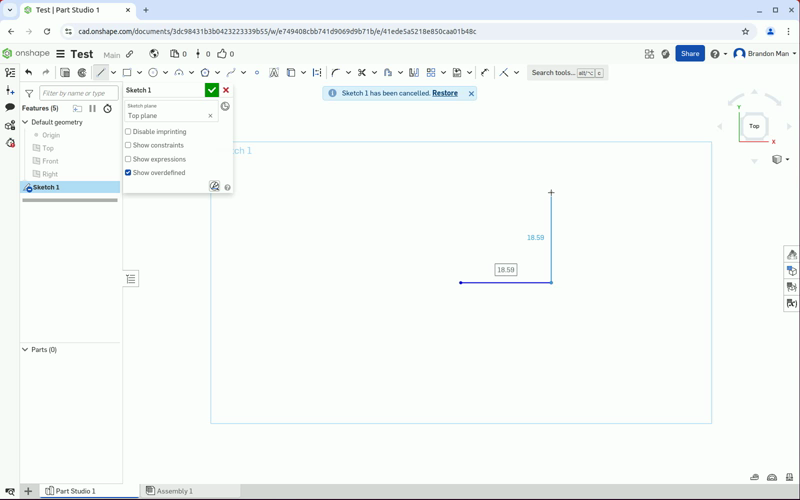
mouse_move(460, 192)
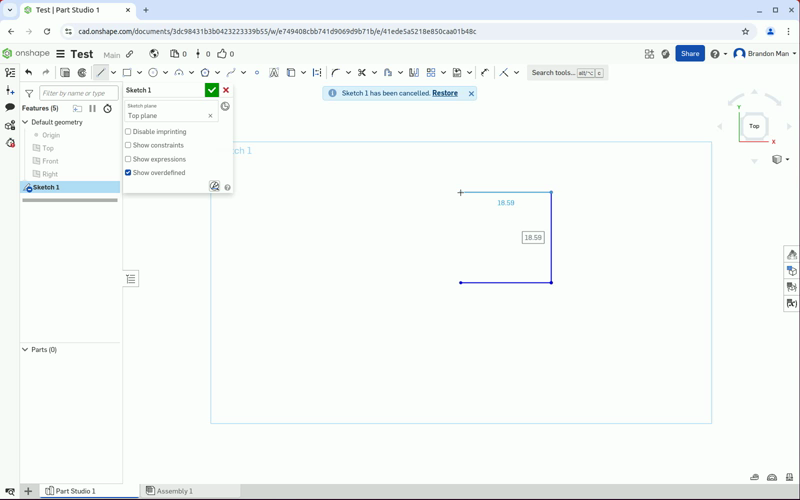
click(460, 192)
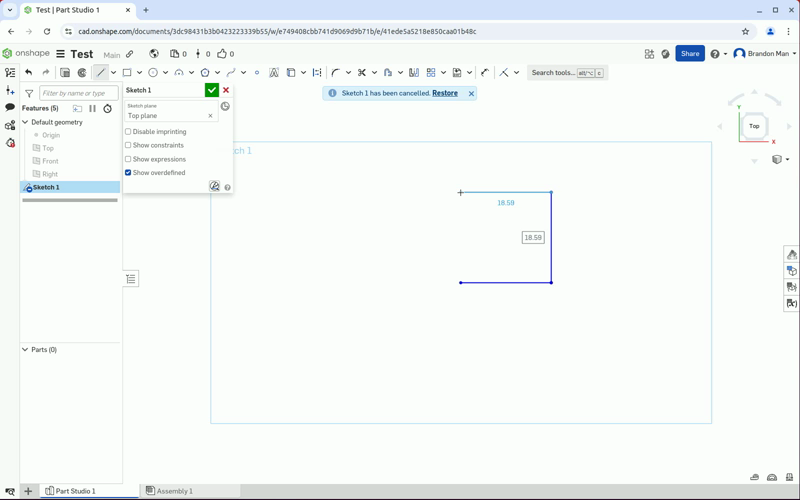
key_up(shift)
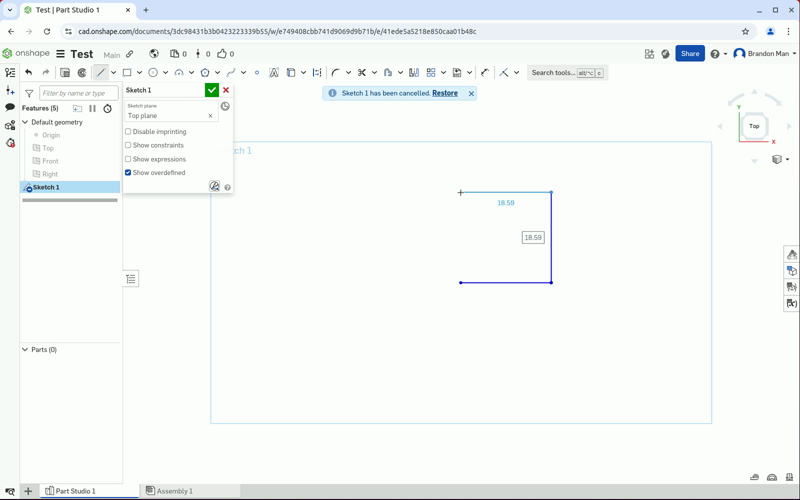
key_down(shift)
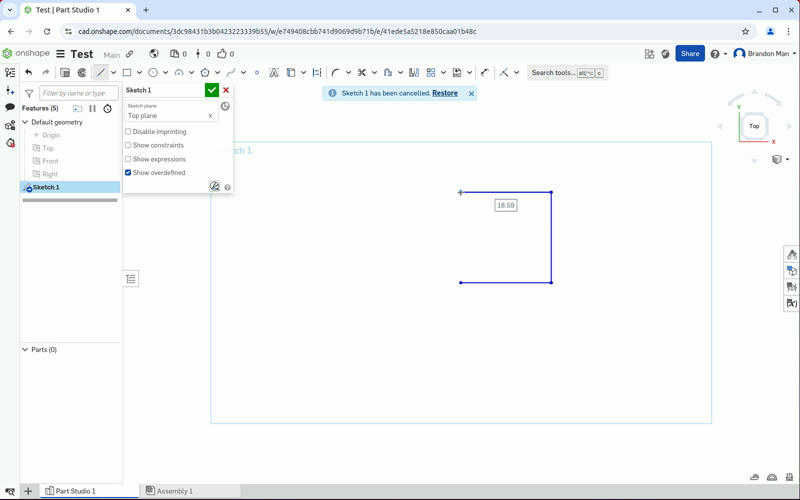
mouse_move(460, 282)
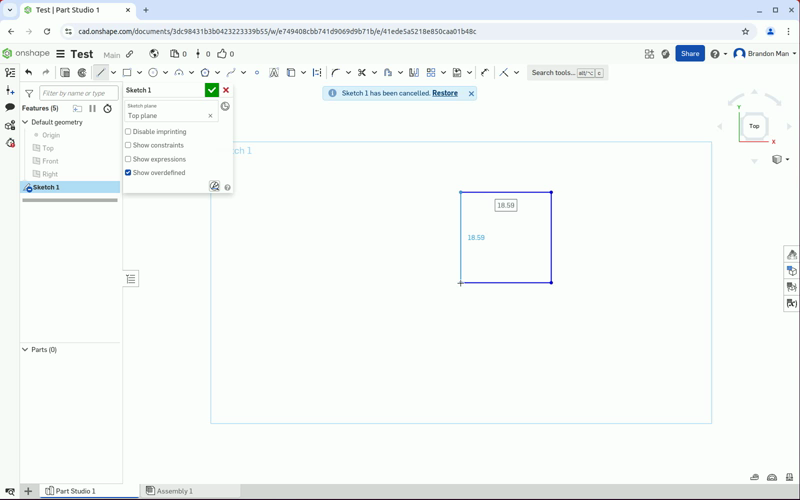
key_up(shift)
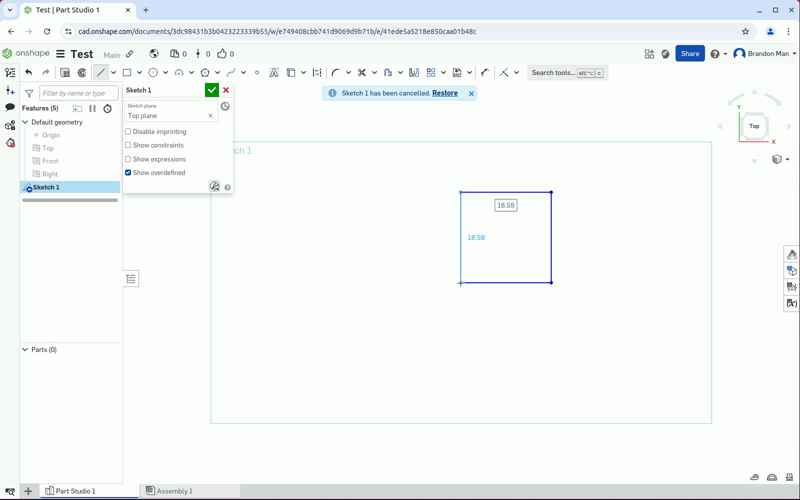
click(460, 282)
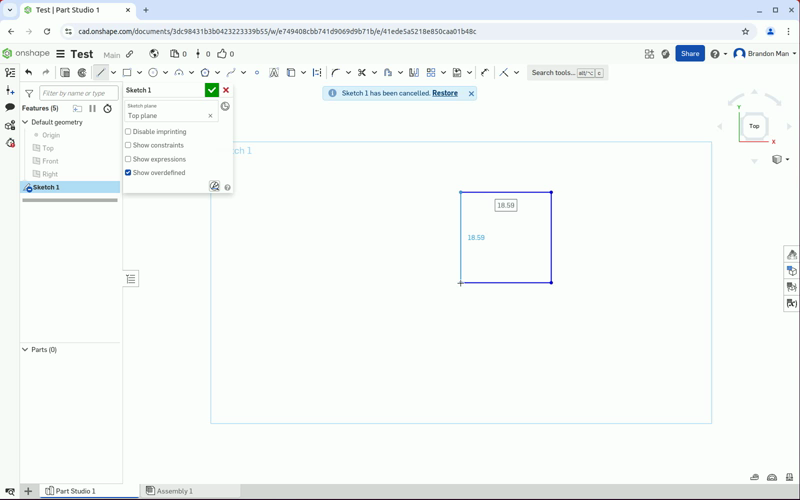
key(esc)
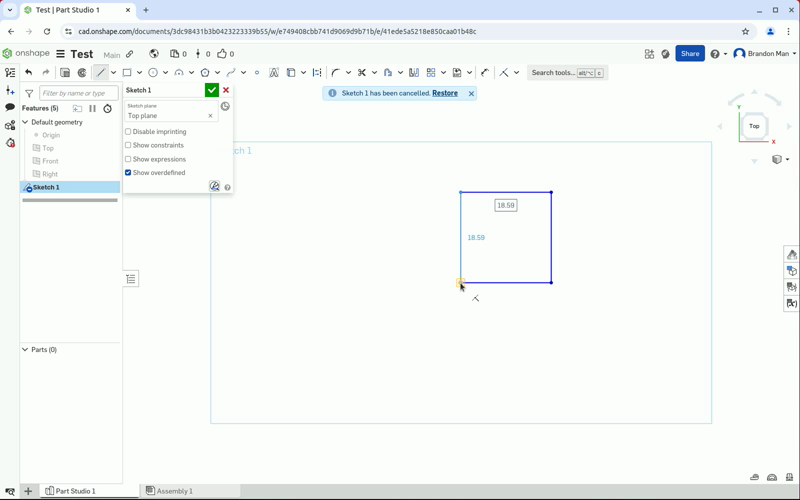
mouse_move(493, 203)
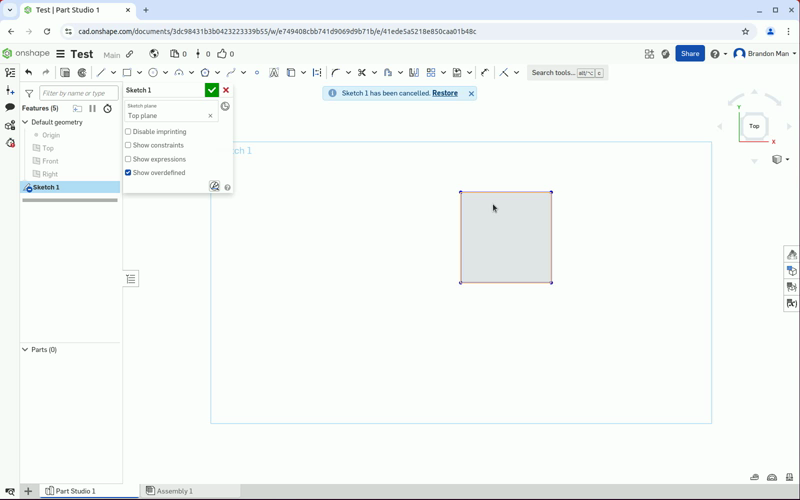
click(493, 203)
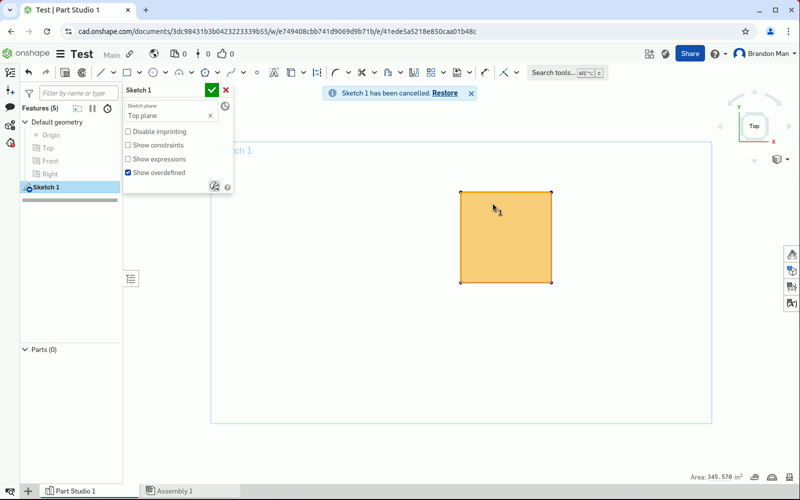
mouse_move(73, 352)
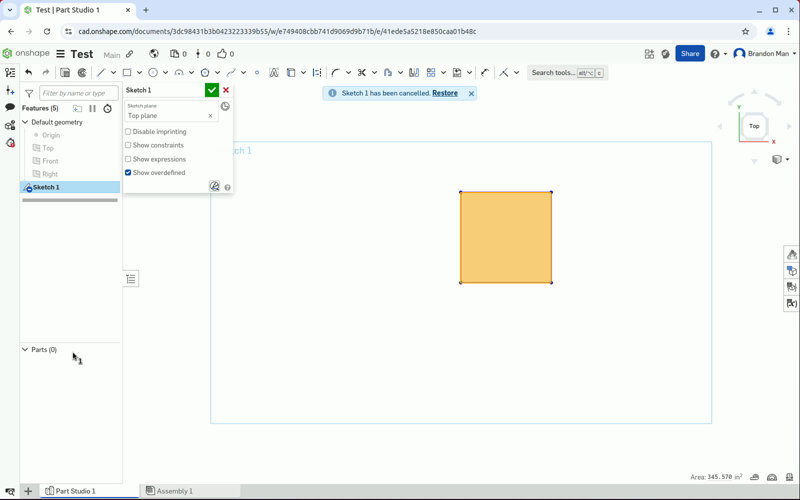
key(shift+y)
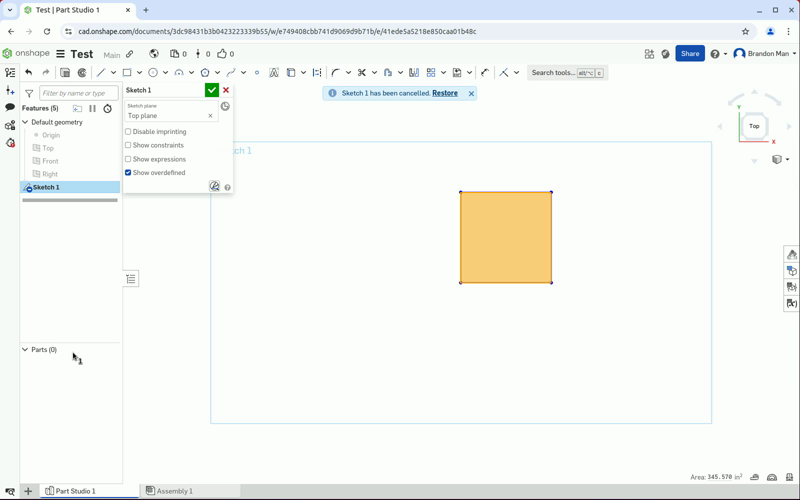
key(shift+e)
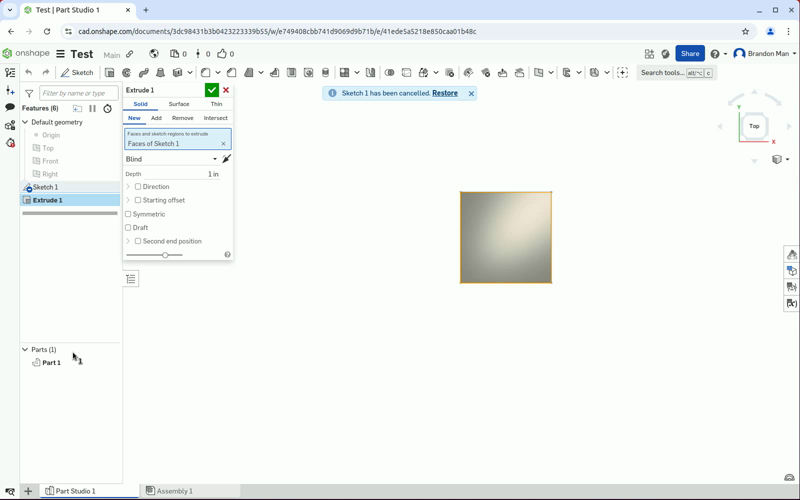
mouse_move(143, 106)
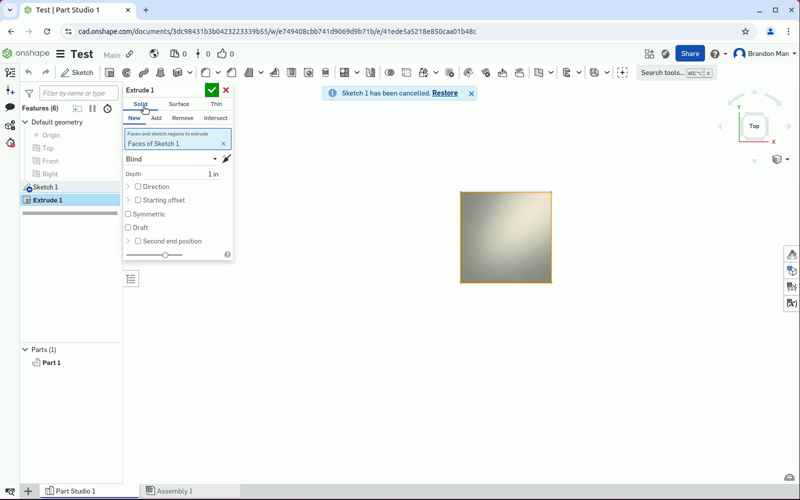
click(143, 106)
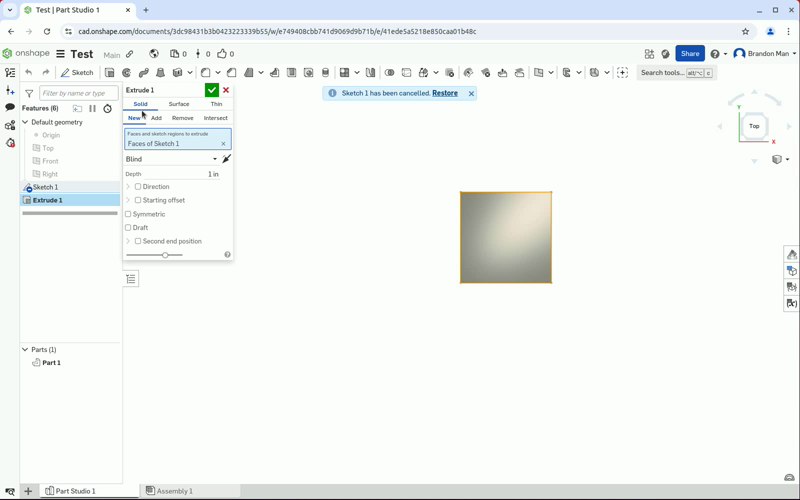
mouse_move(137, 120)
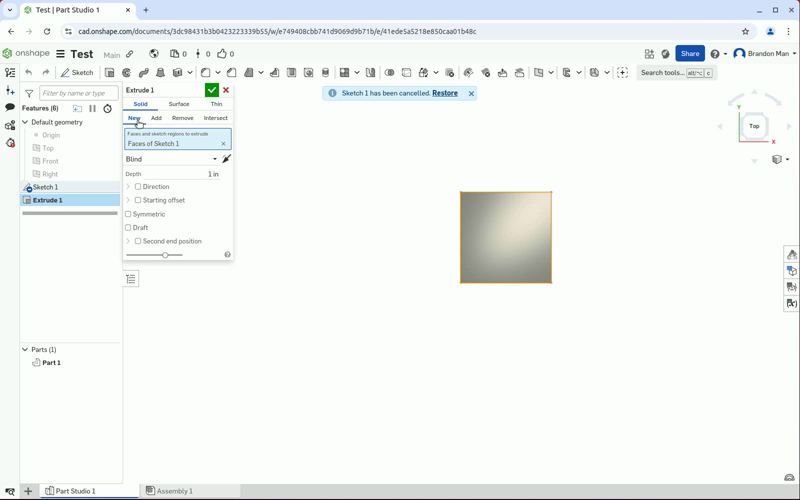
click(137, 120)
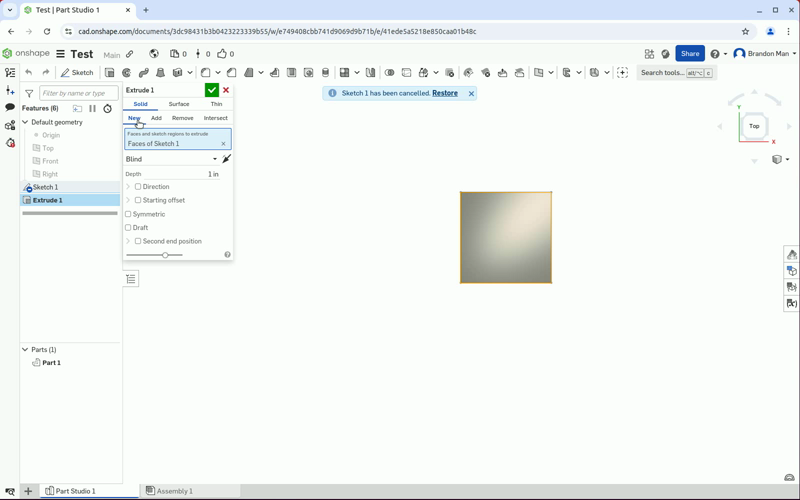
key(tab, 4)
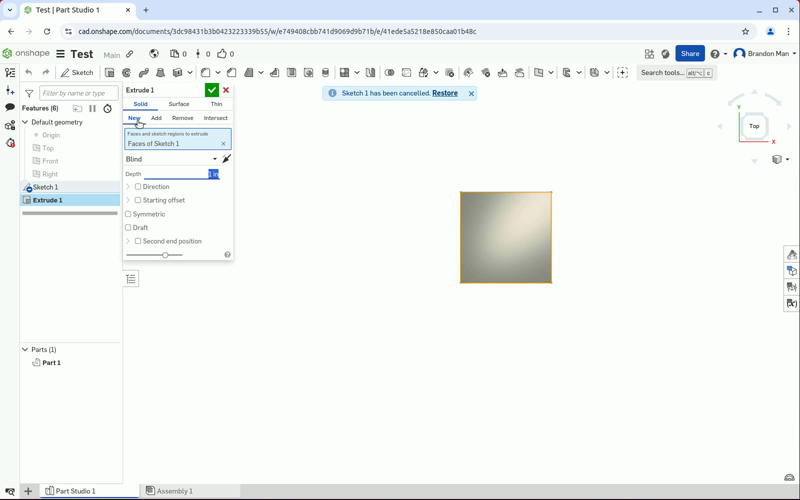
text(23.108)
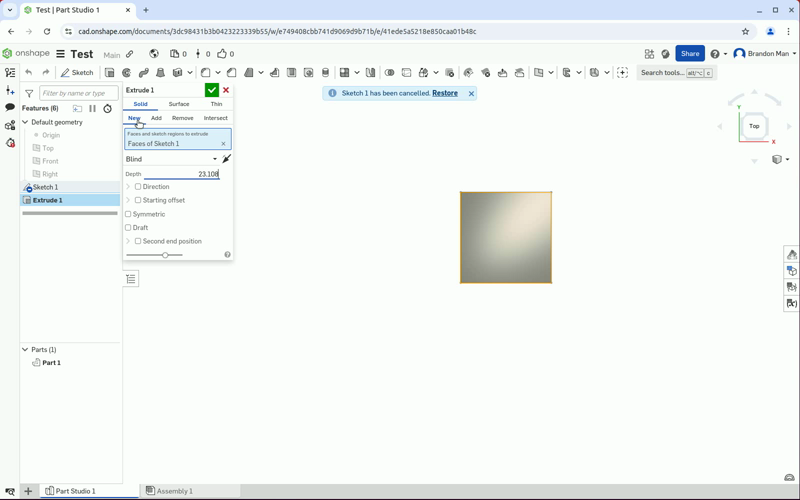
key(enter)
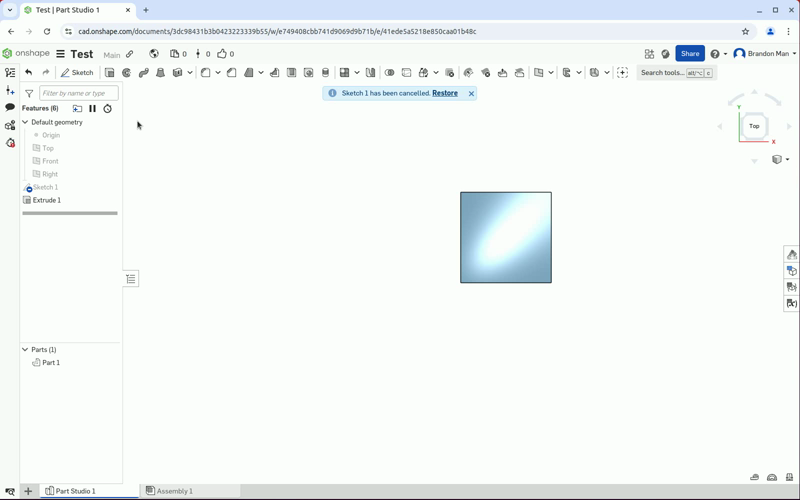
key(shift+h)
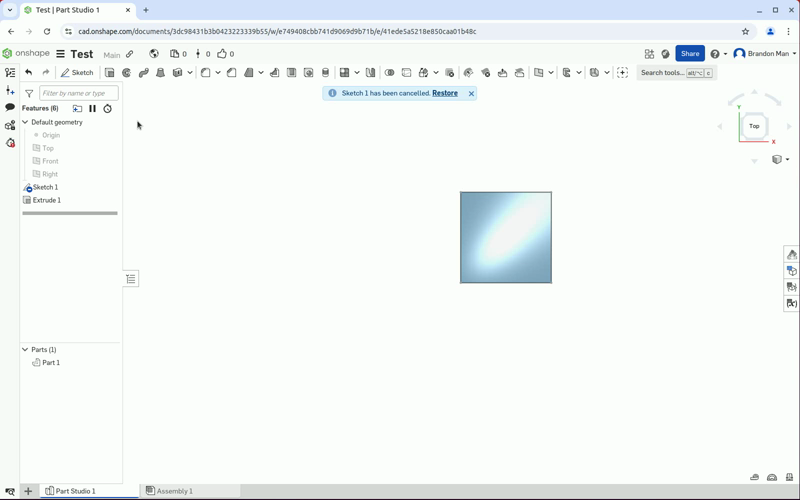
key(shift+h)
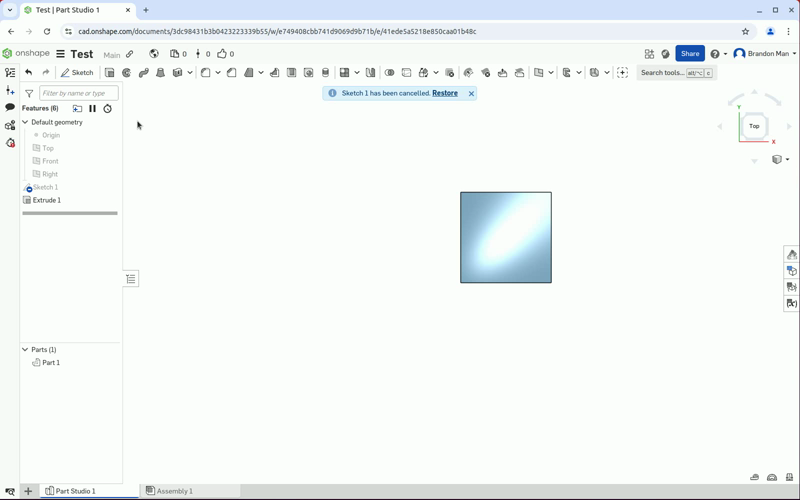
mouse_move(73, 189)
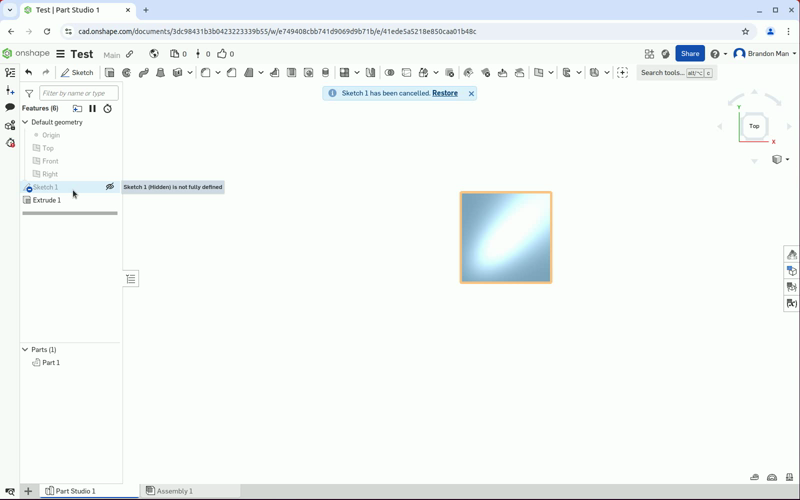
click(73, 189)
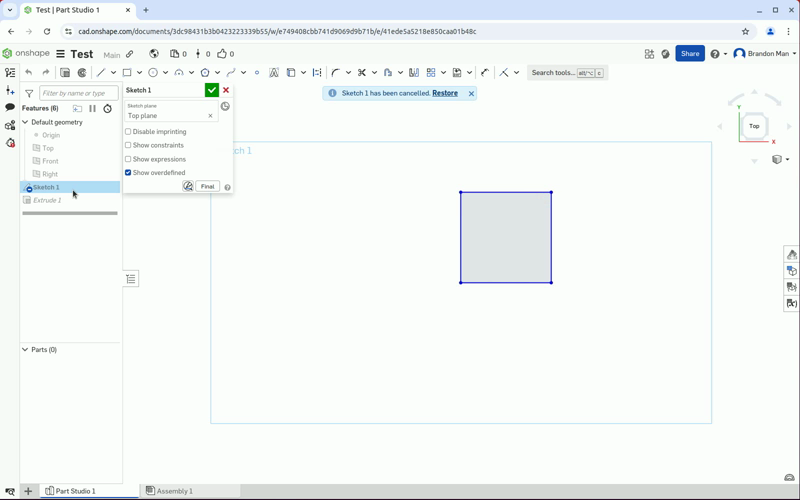
mouse_move(229, 92)
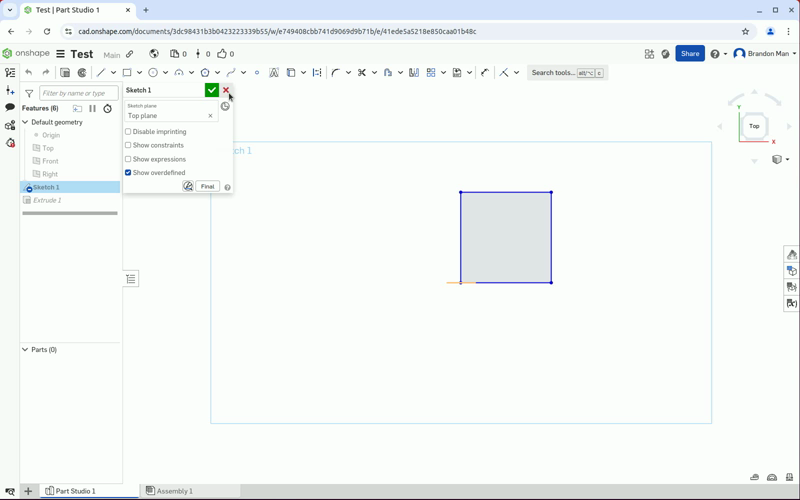
click(229, 92)
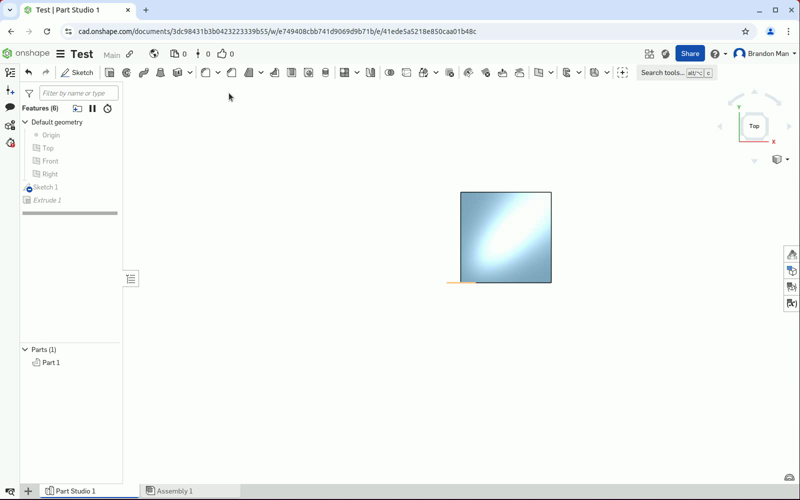
mouse_move(73, 352)
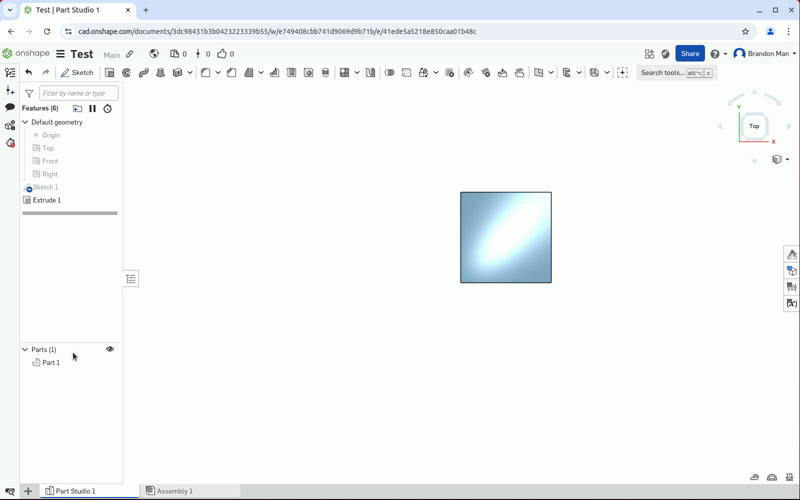
key(y)
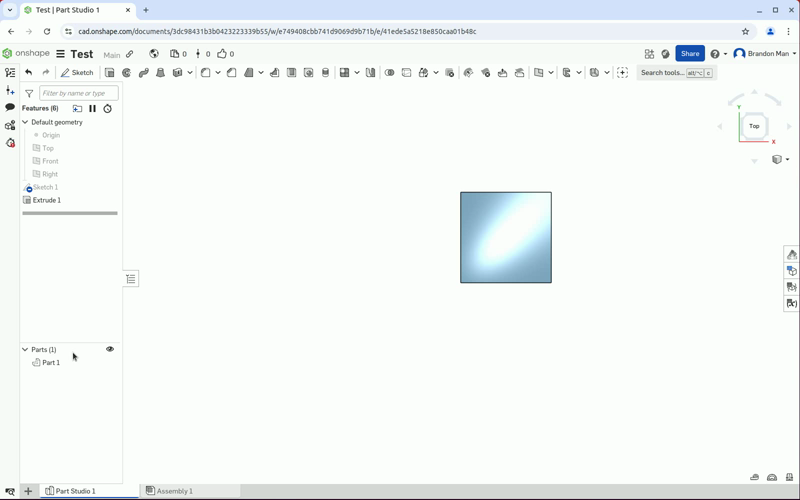
key(shift+p)
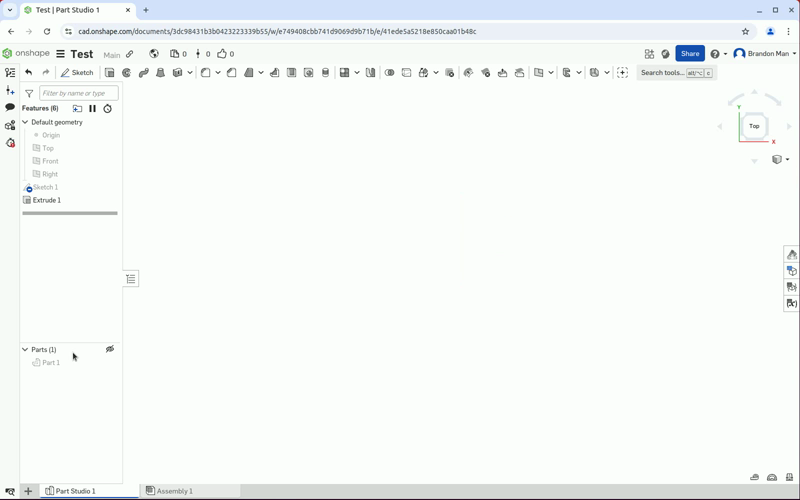
key(space)
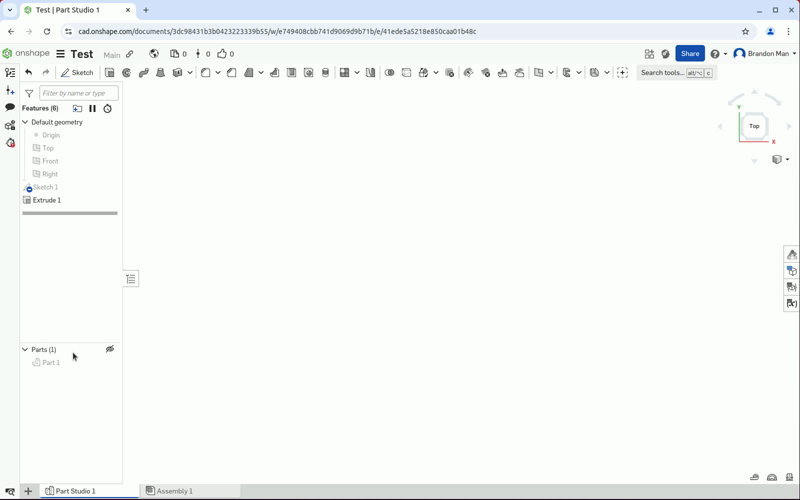
key_down(shift)
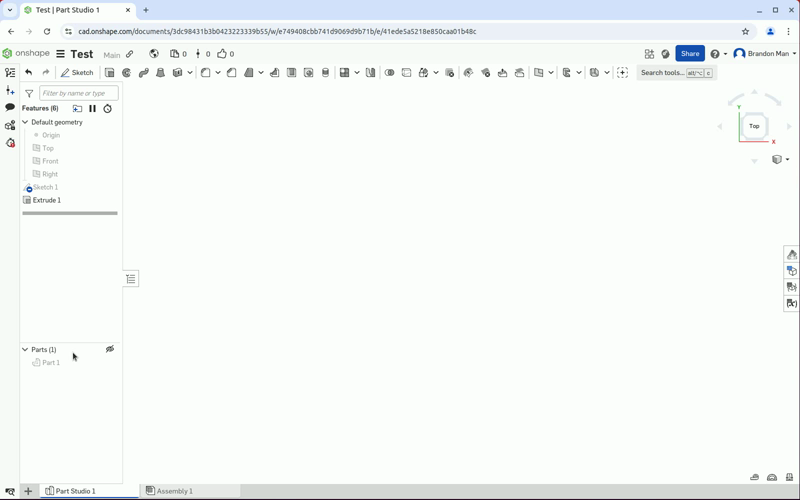
key(up)
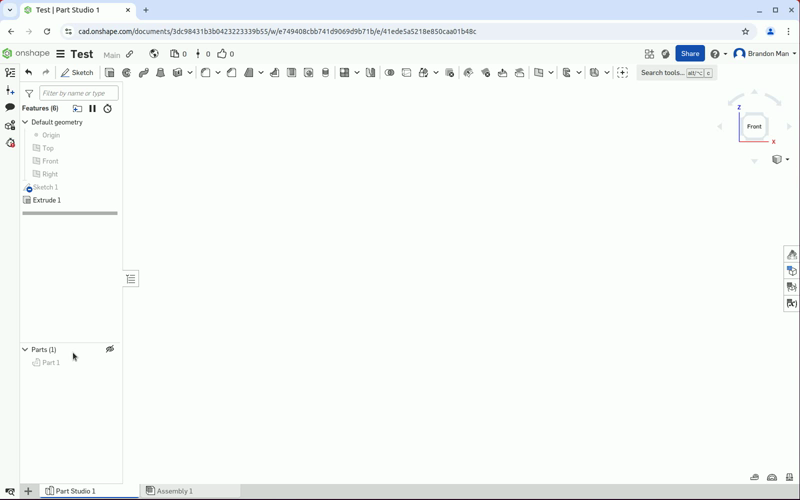
key_up(shift)
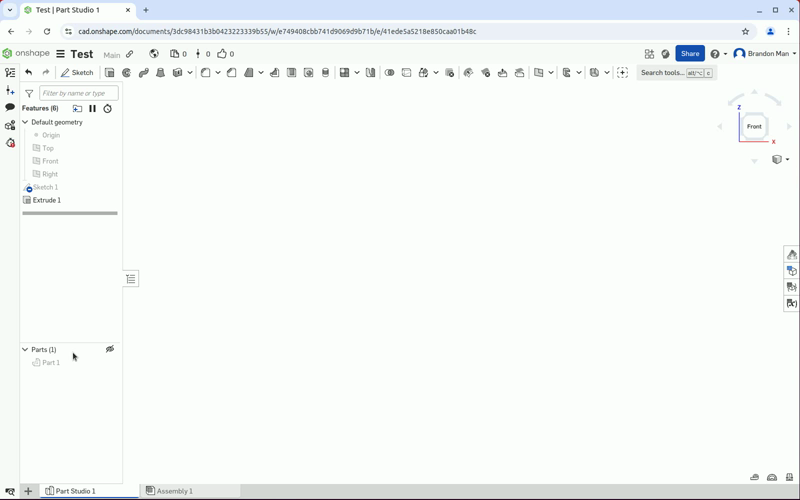
key(space)
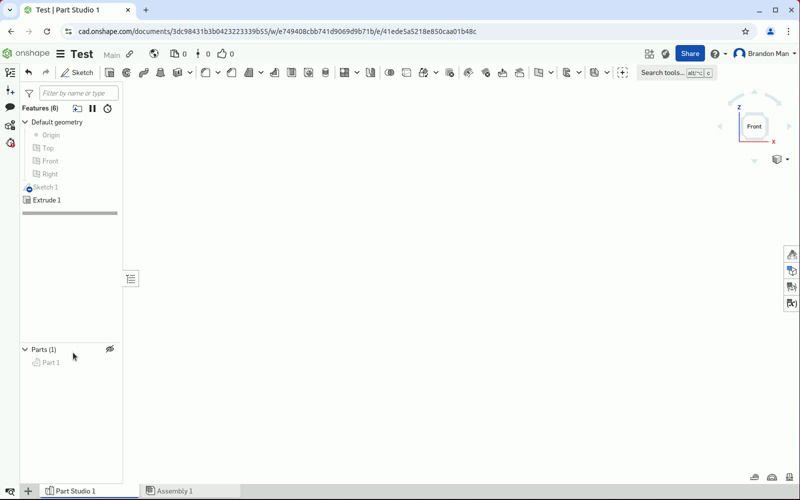
key_down(shift)
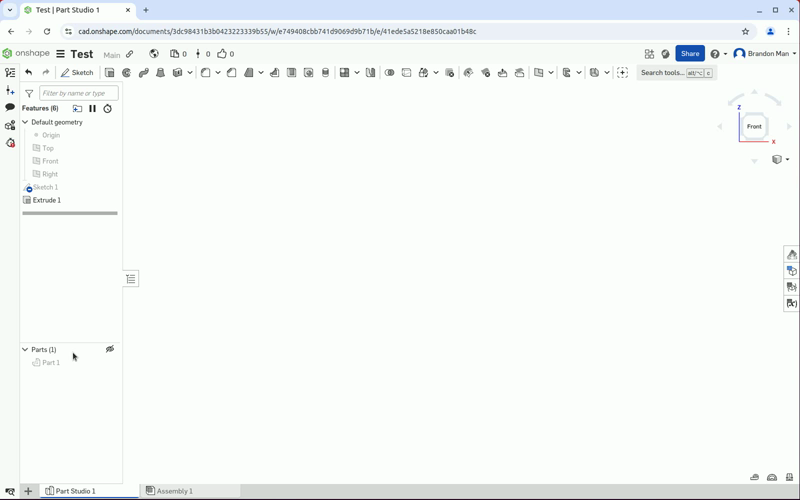
key(left)
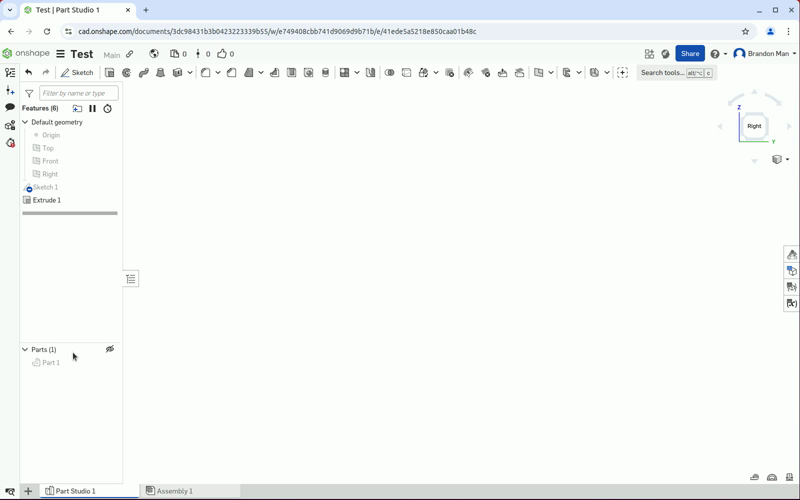
key_up(shift)
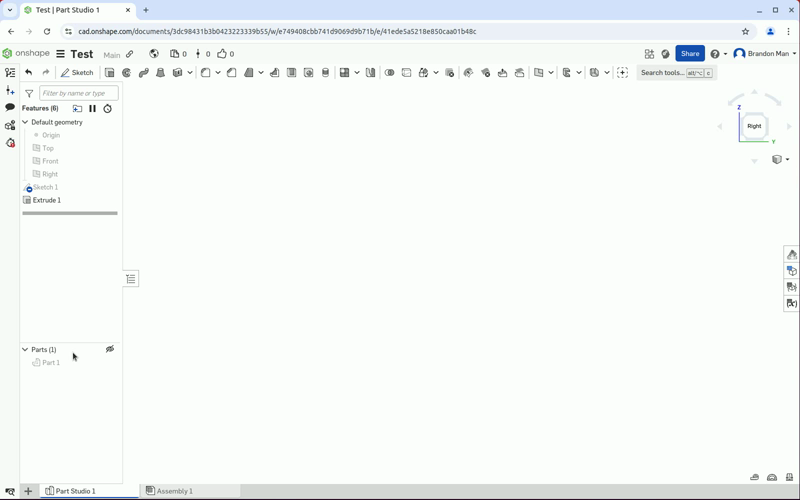
mouse_move(73, 352)
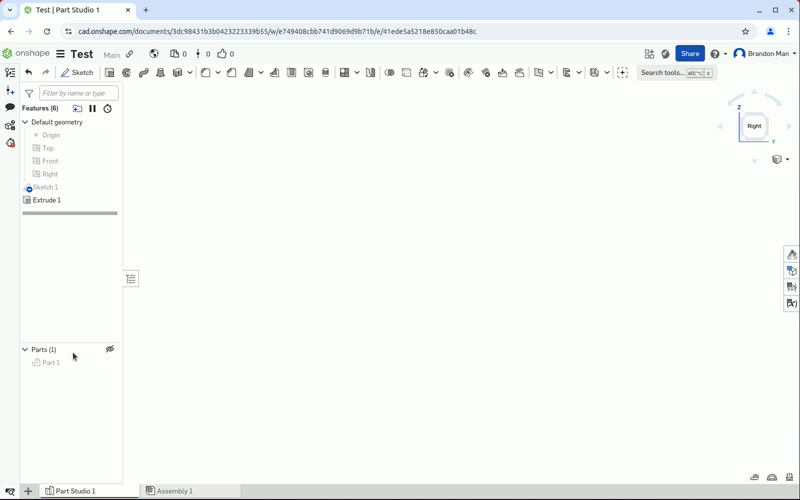
key(shift+y)
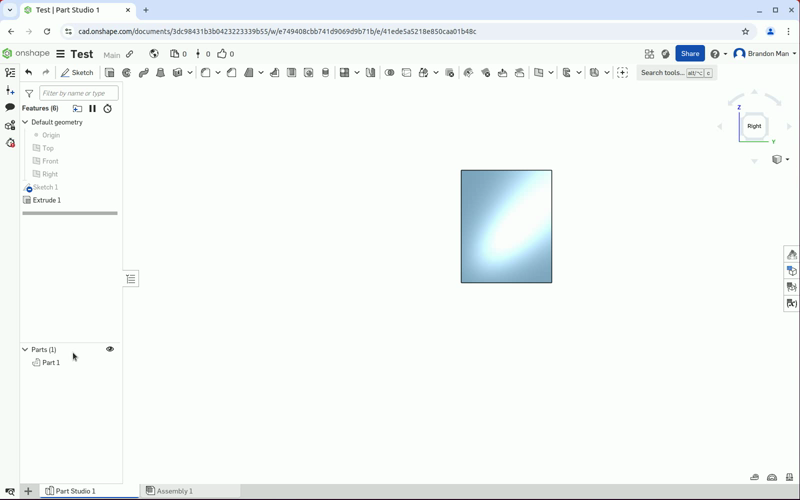
mouse_move(541, 75)
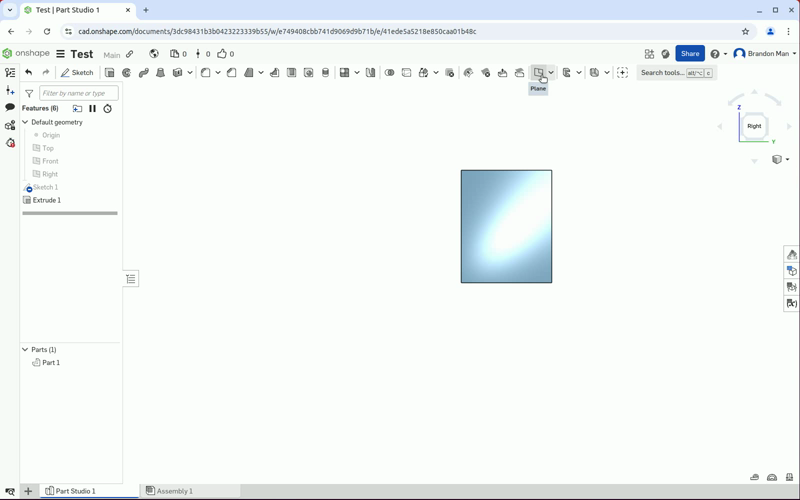
click(541, 75)
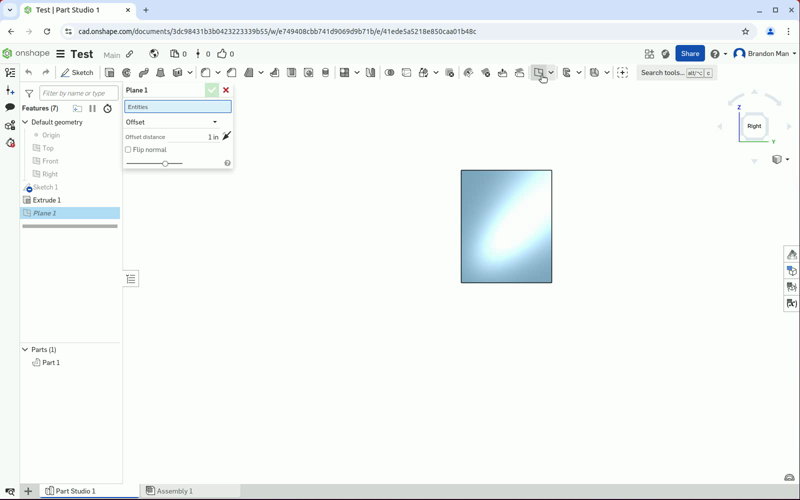
mouse_move(73, 176)
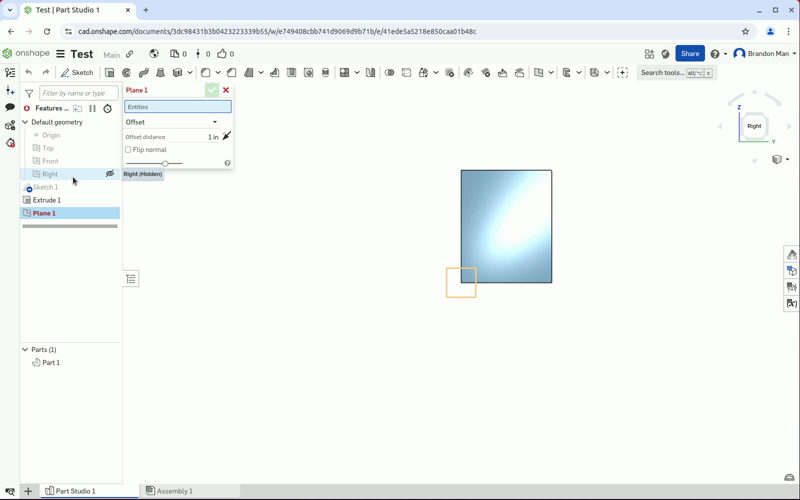
click(73, 176)
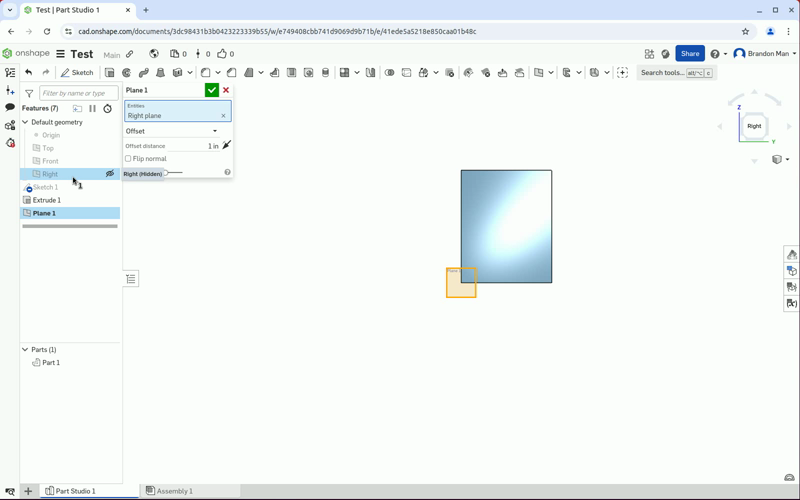
key(tab, 2)
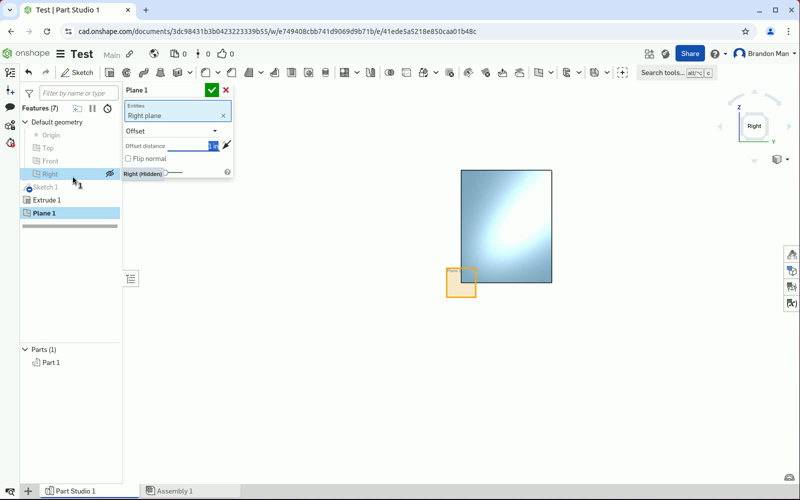
text(18.548)
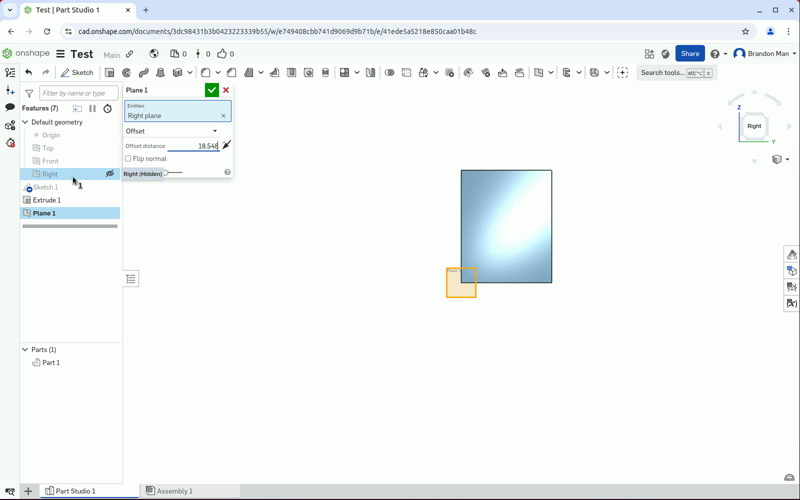
key(enter, 2)
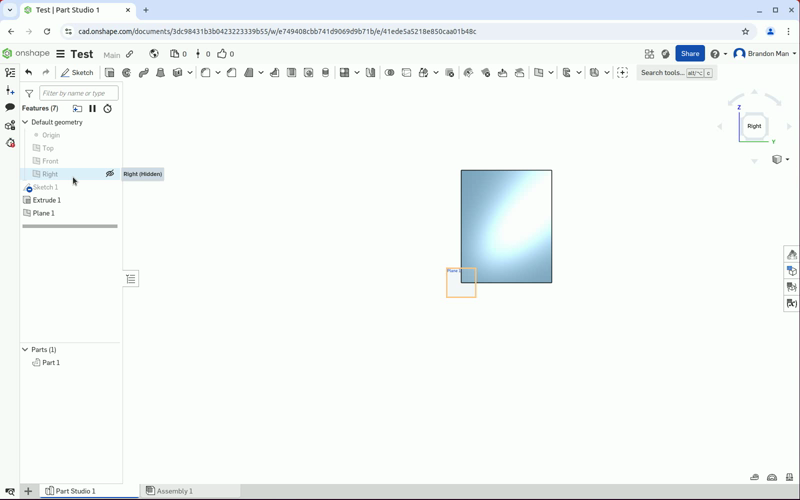
key(shift+s)
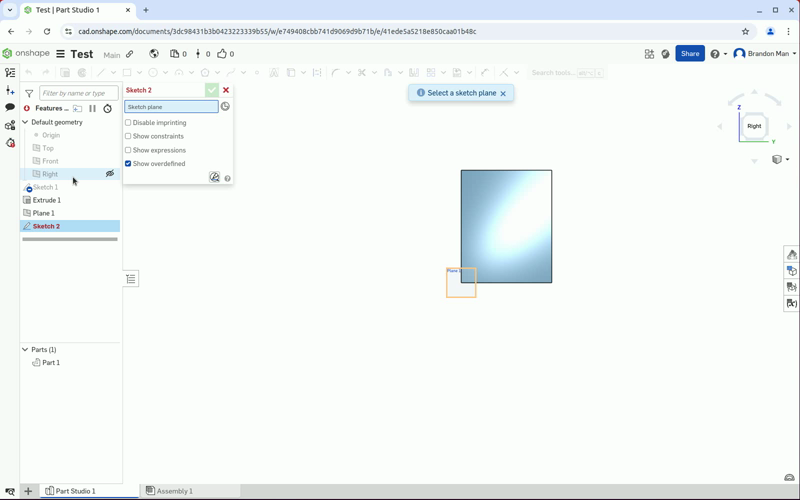
mouse_move(73, 215)
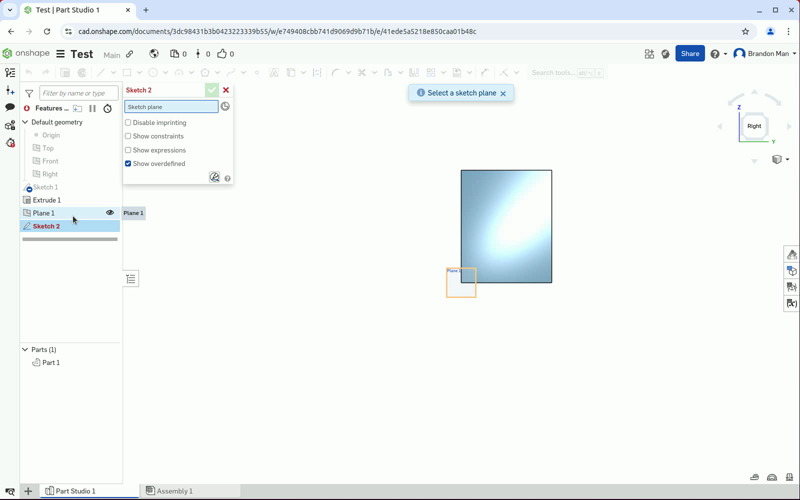
click(73, 215)
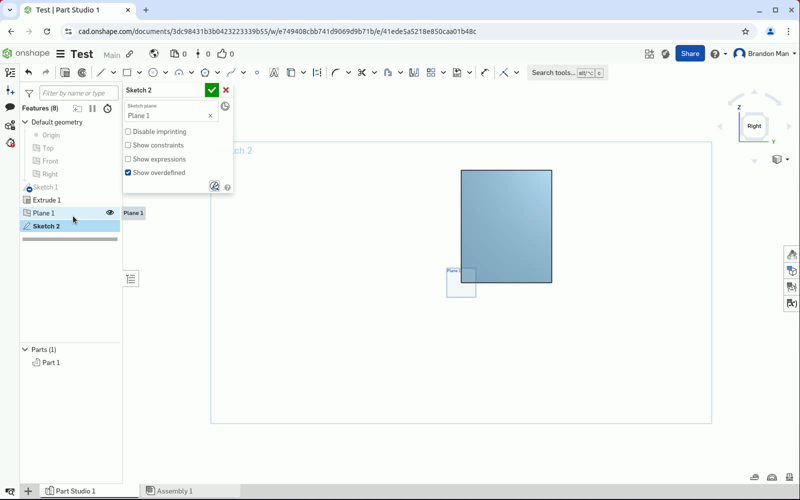
mouse_move(73, 352)
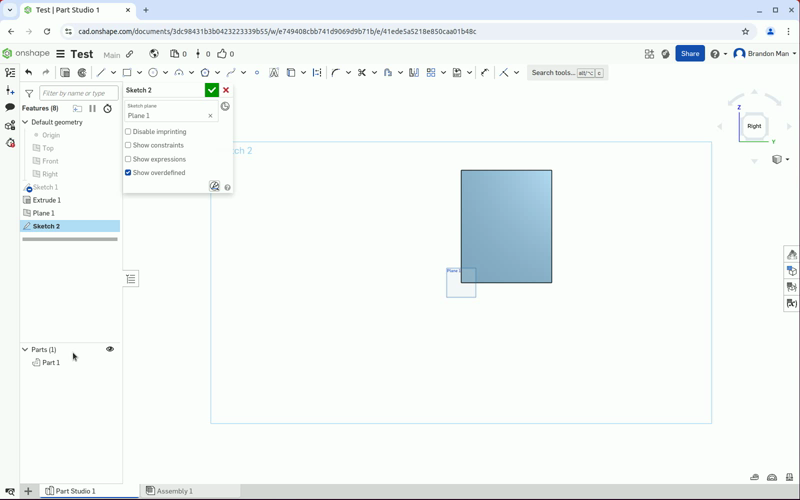
key(y)
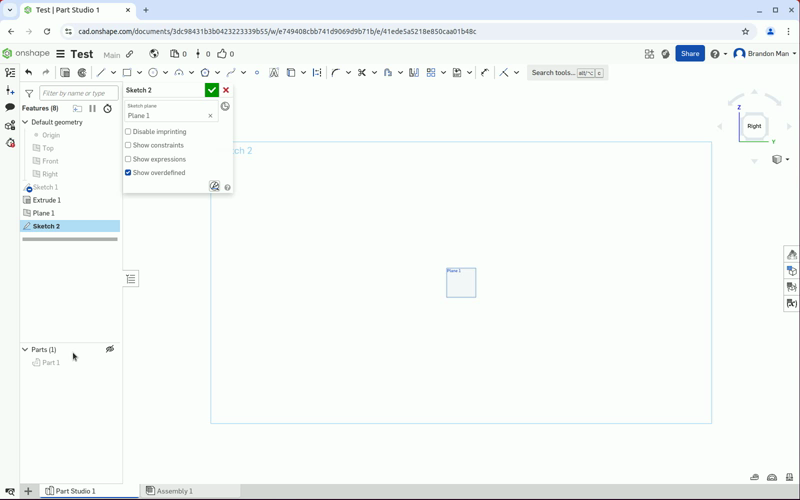
key(l)
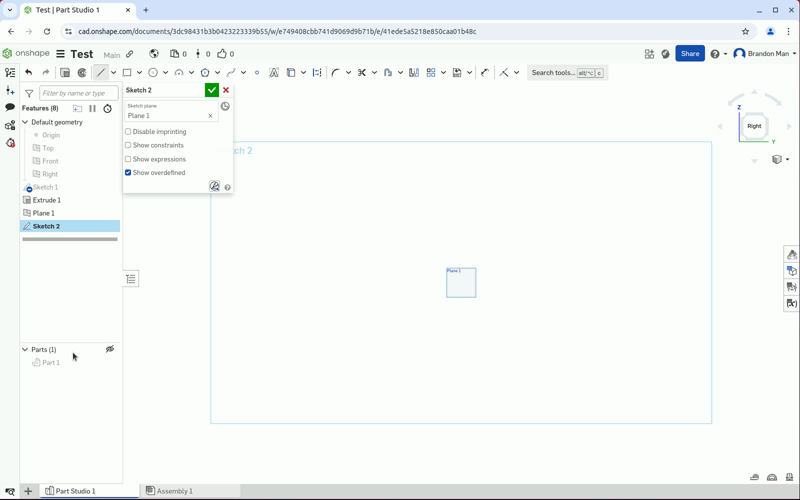
key_down(shift)
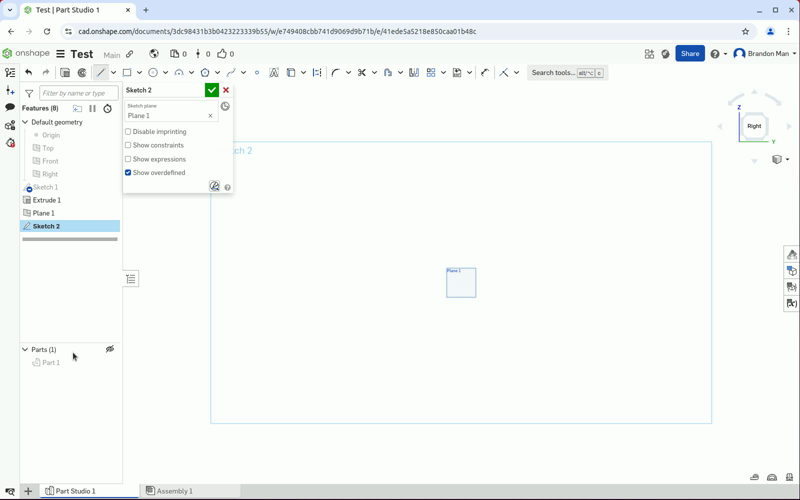
mouse_move(520, 226)
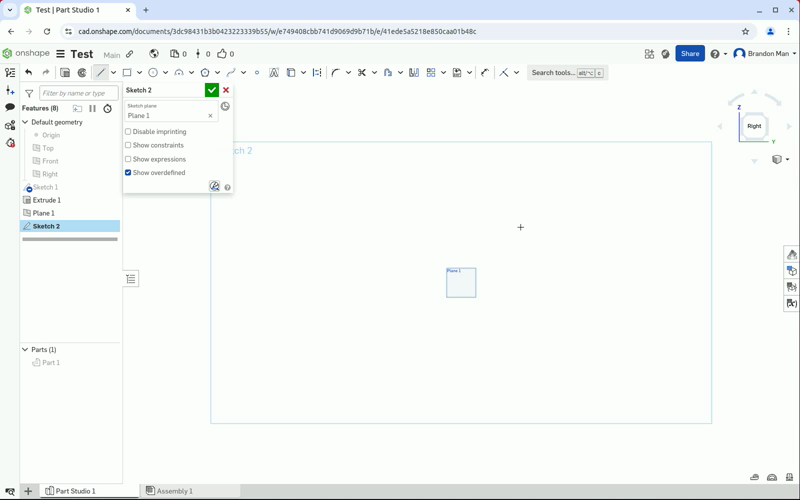
click(520, 226)
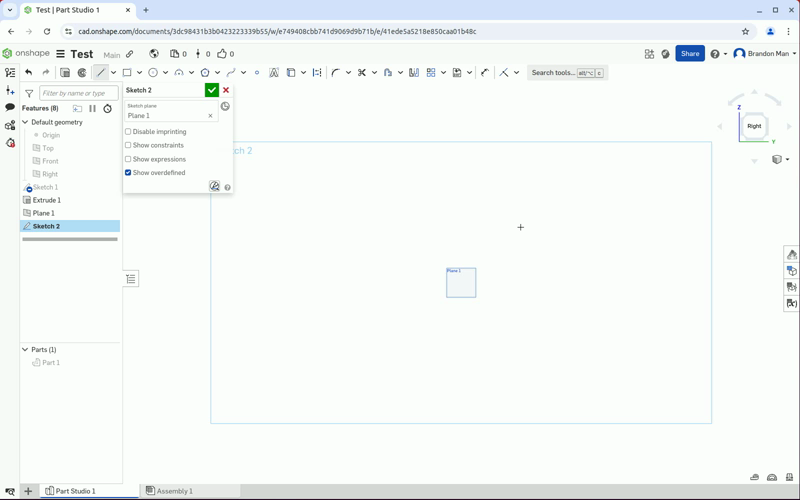
key_up(shift)
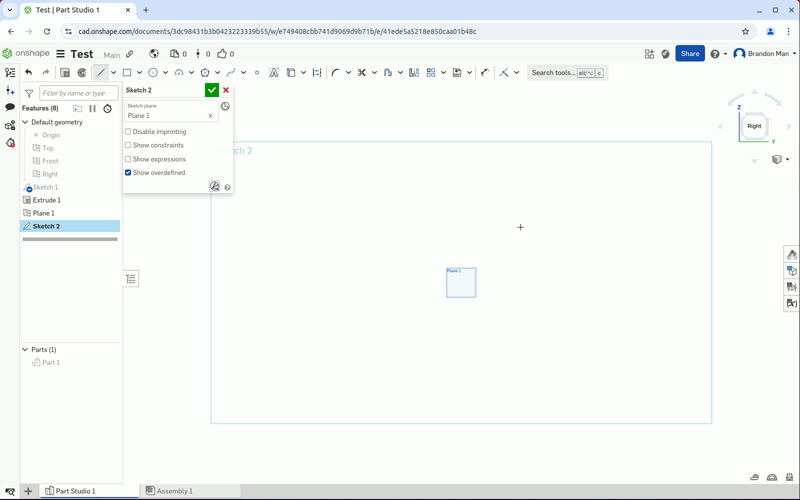
key_down(shift)
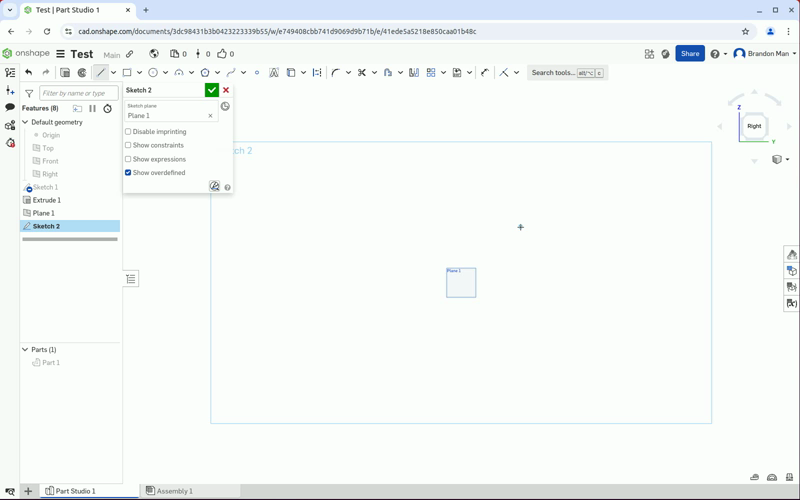
mouse_move(550, 226)
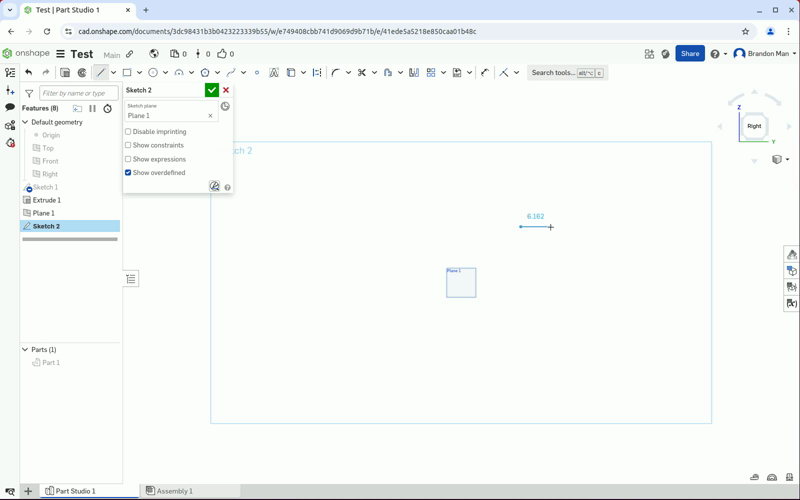
mouse_move(551, 226)
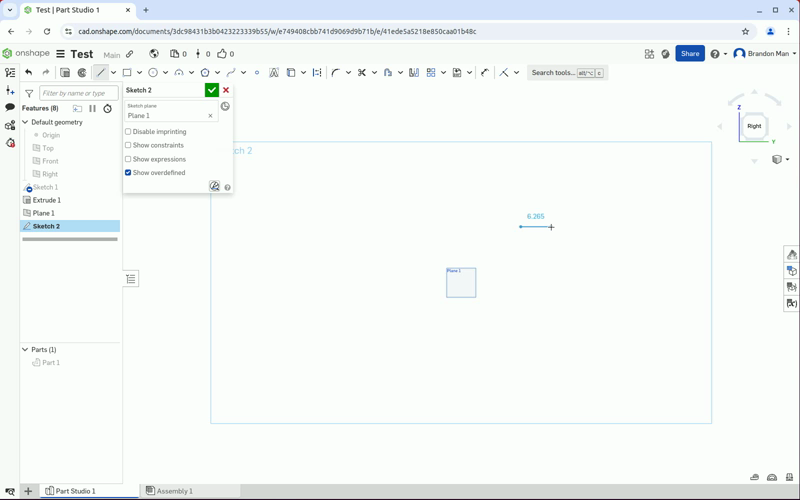
click(551, 226)
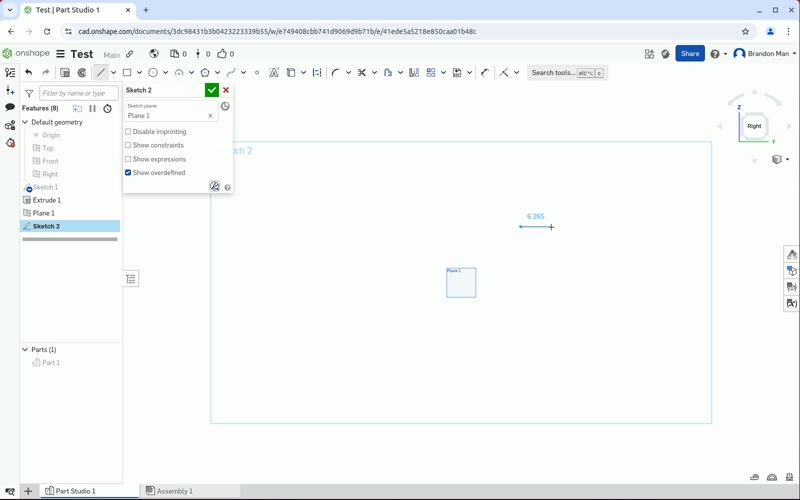
key_up(shift)
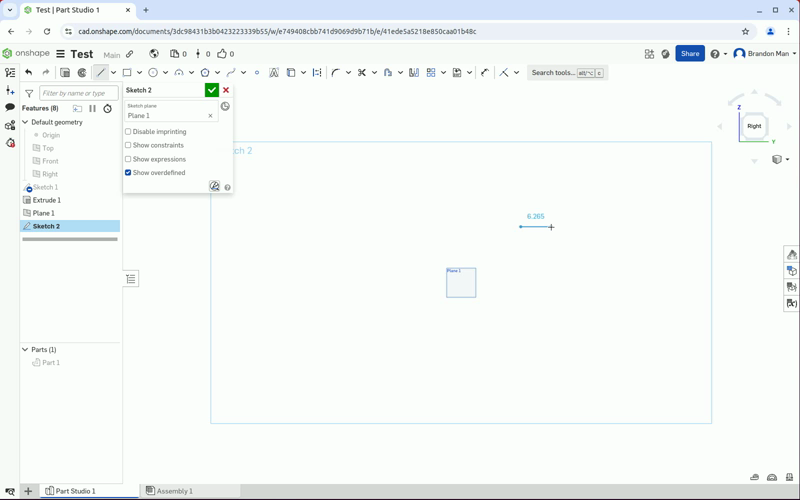
key_down(shift)
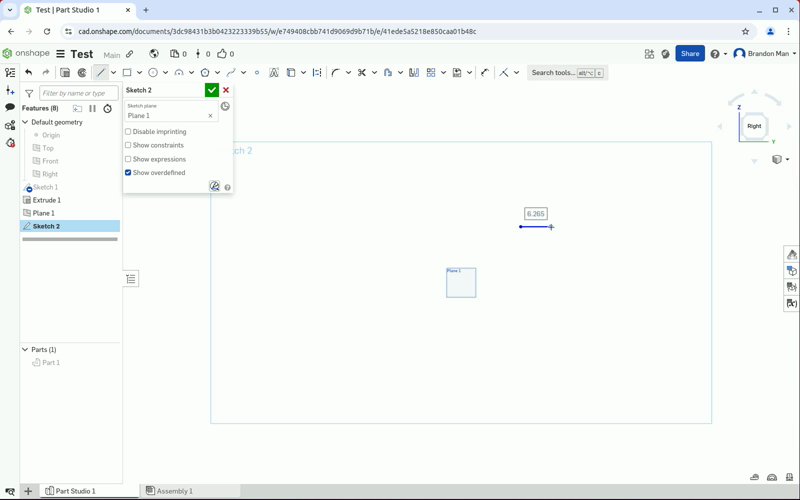
mouse_move(581, 226)
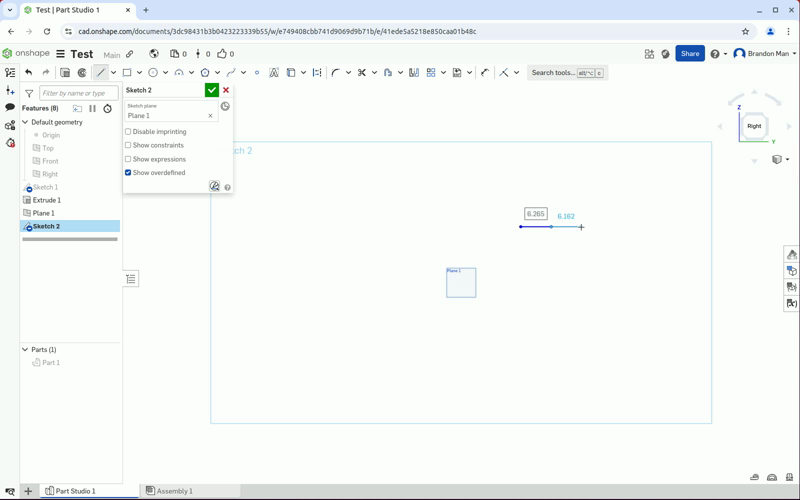
mouse_move(551, 169)
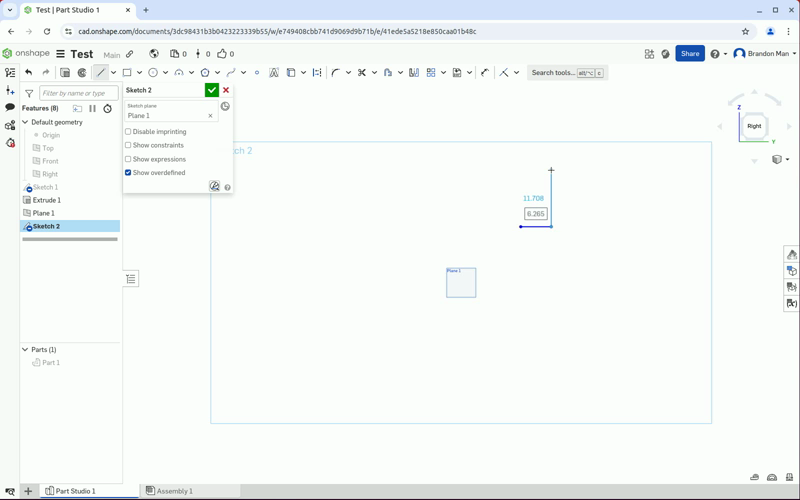
click(551, 169)
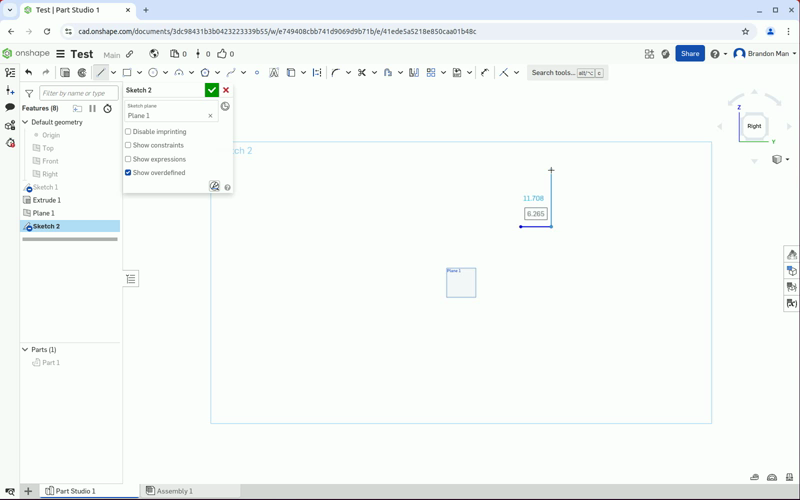
key_up(shift)
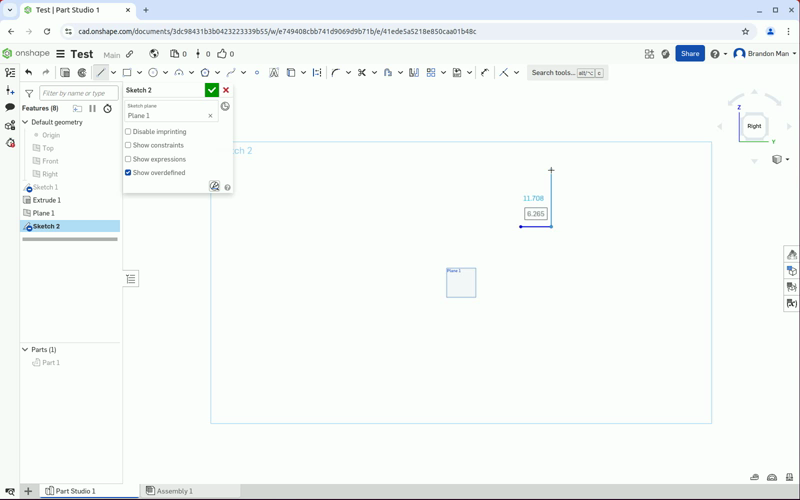
key_down(shift)
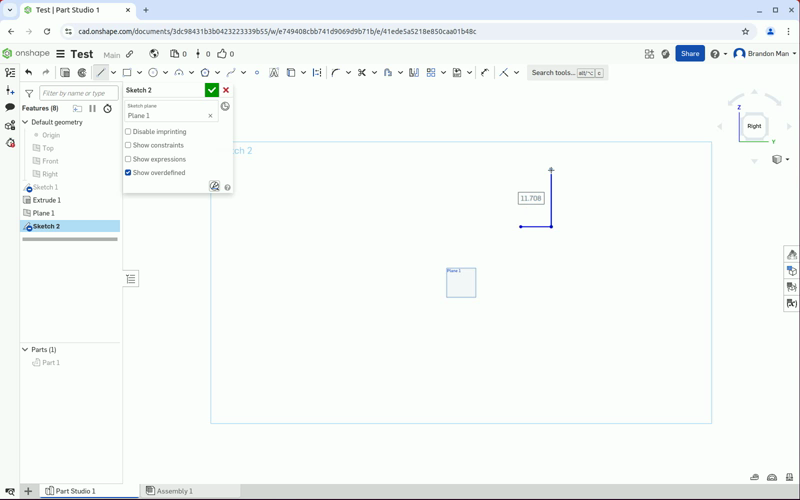
mouse_move(581, 169)
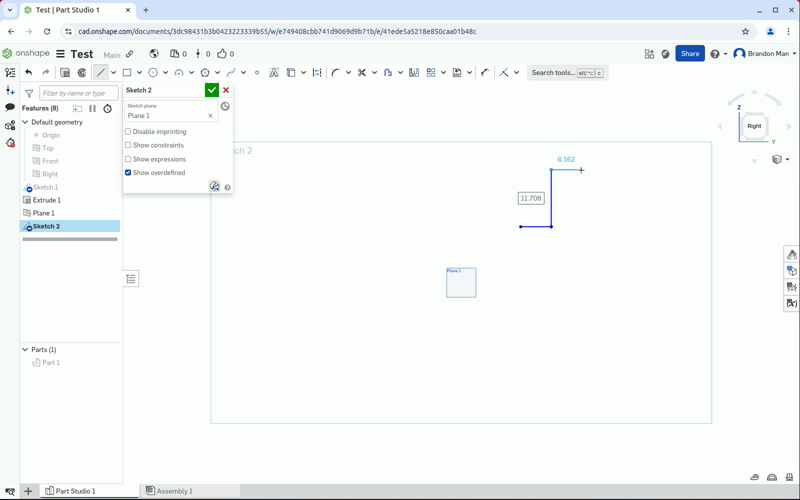
mouse_move(520, 169)
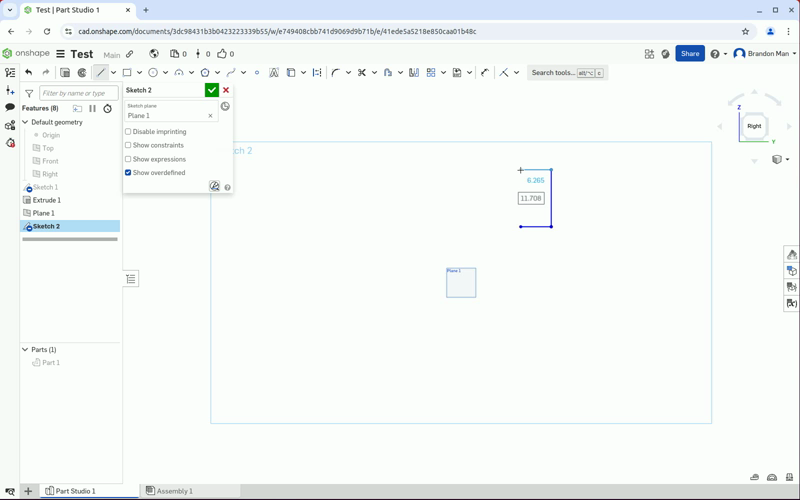
click(520, 169)
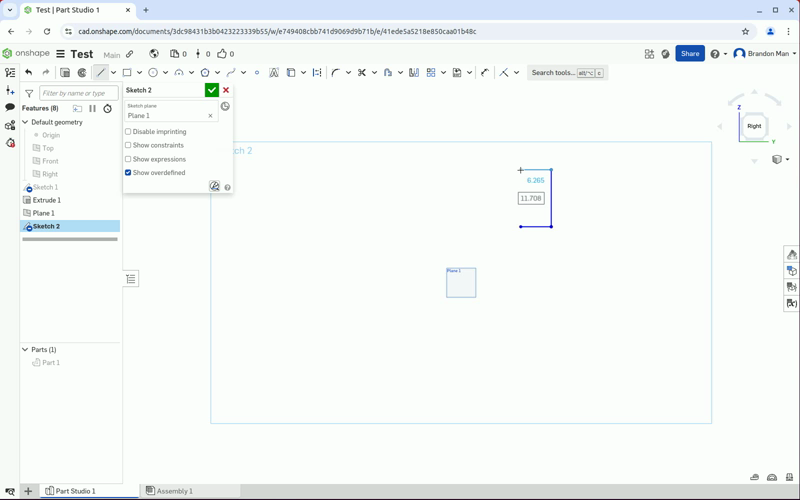
key_up(shift)
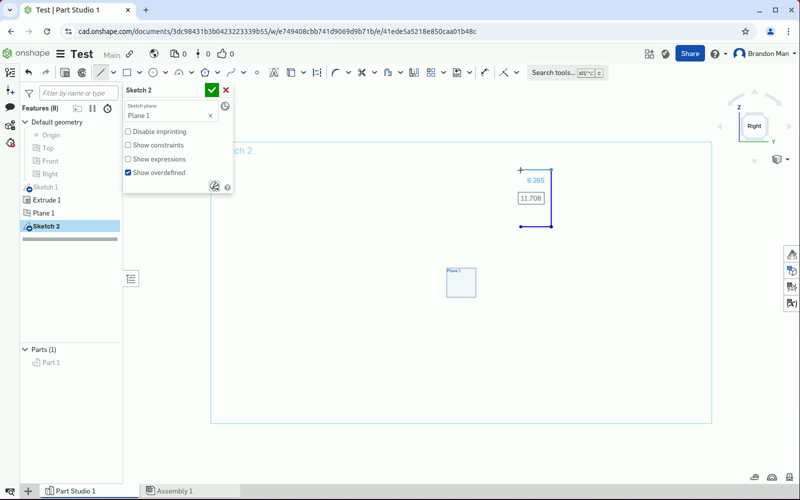
mouse_move(550, 169)
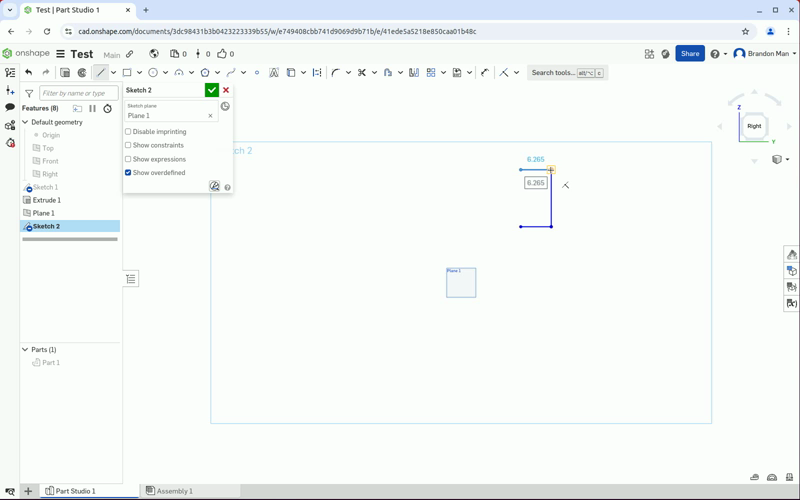
key_down(shift)
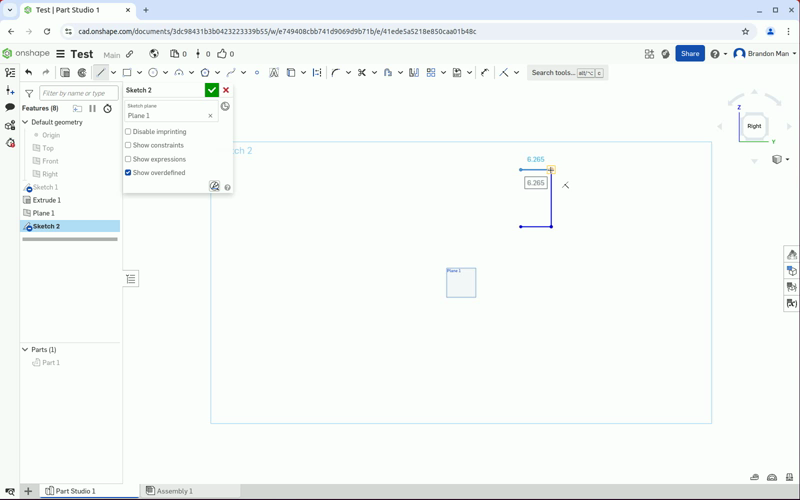
mouse_move(520, 226)
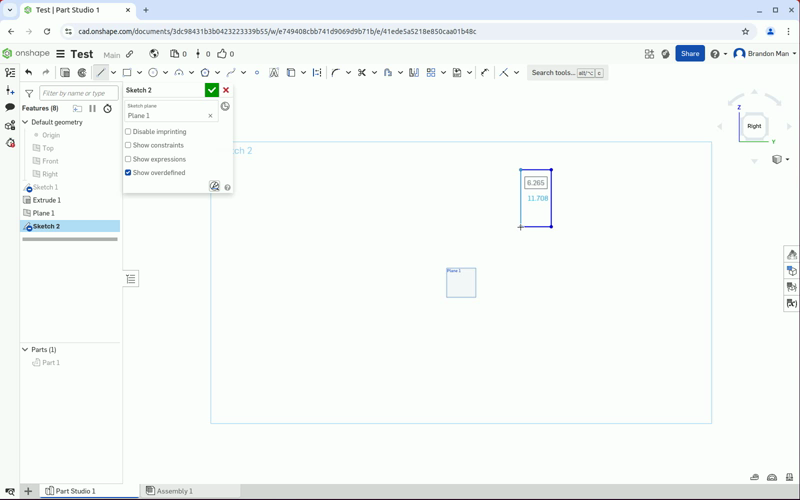
key_up(shift)
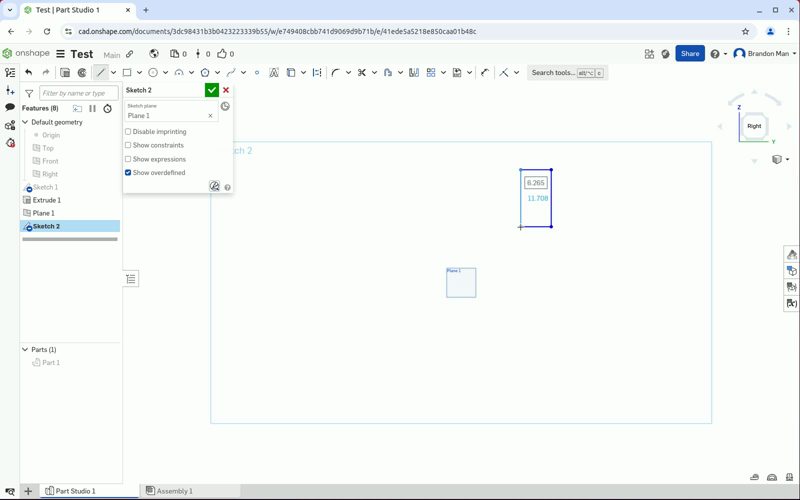
click(520, 226)
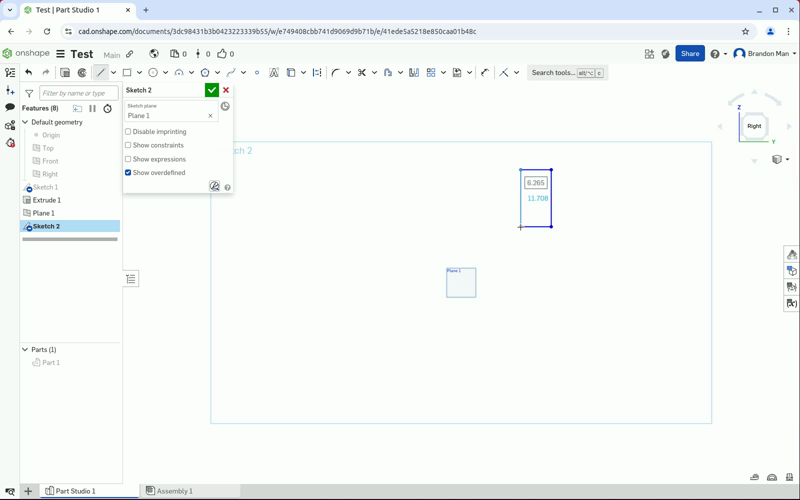
key(esc)
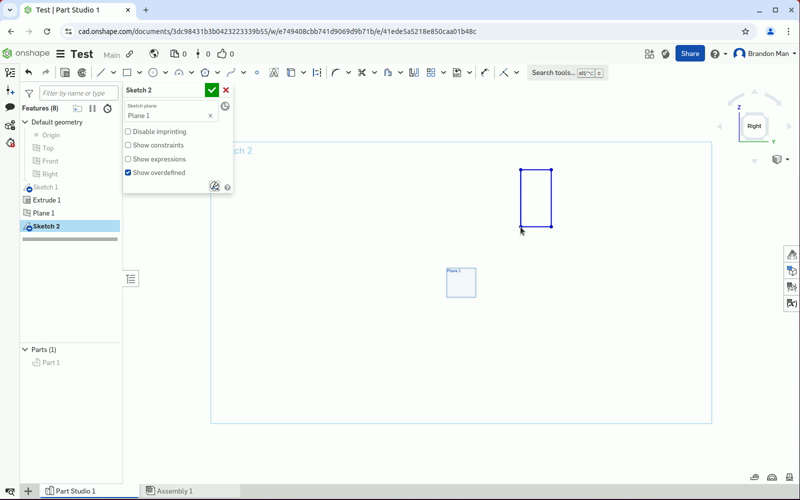
mouse_move(537, 214)
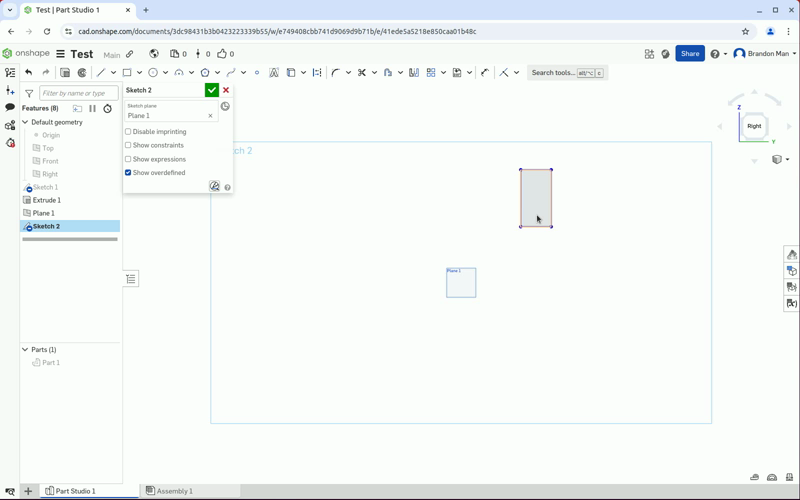
scroll(6)
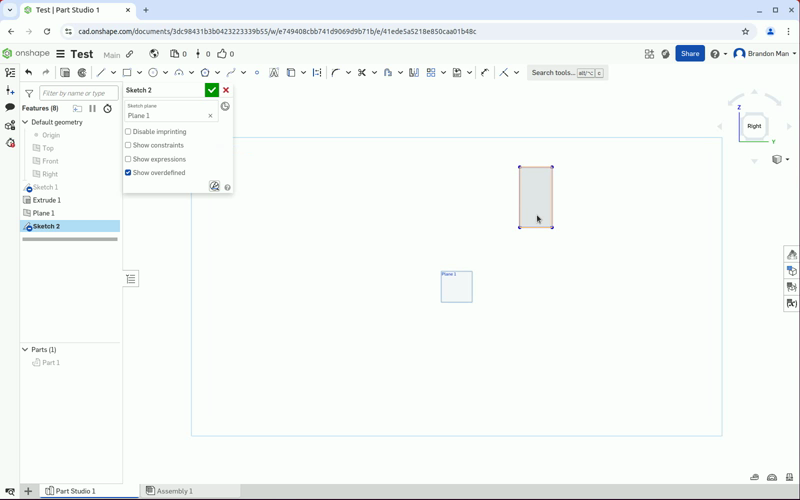
scroll(6)
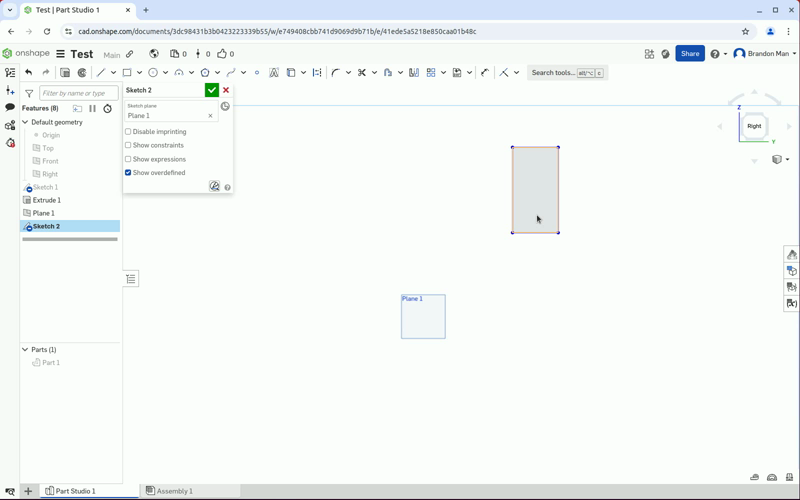
scroll(6)
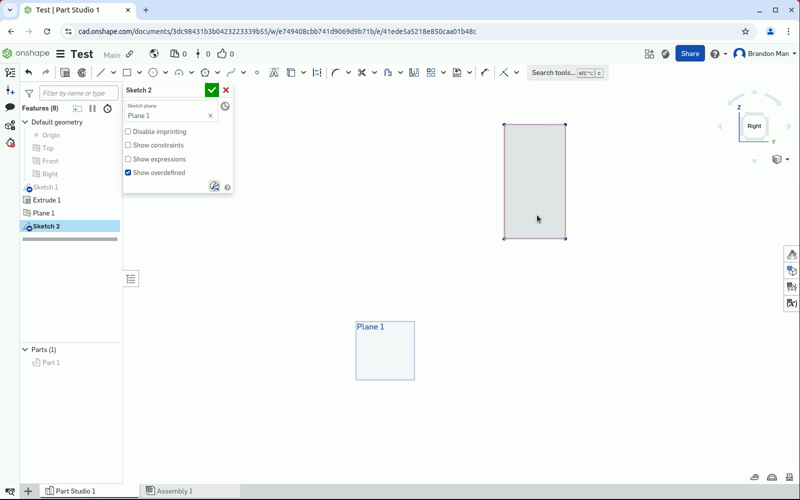
scroll(6)
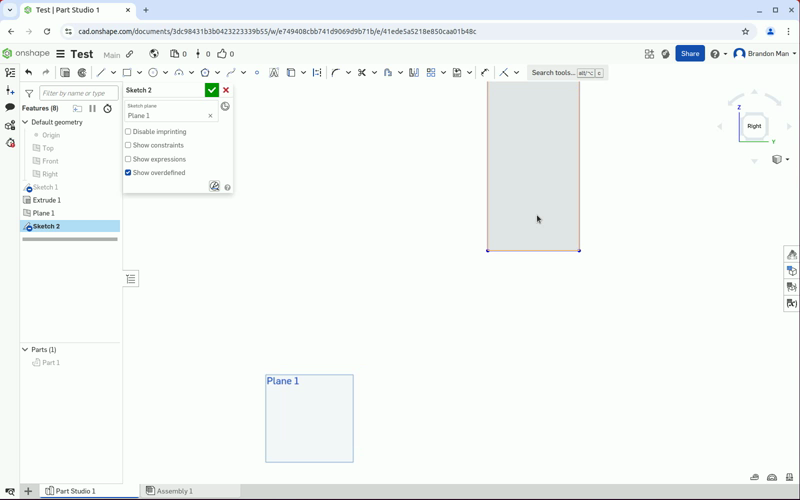
scroll(6)
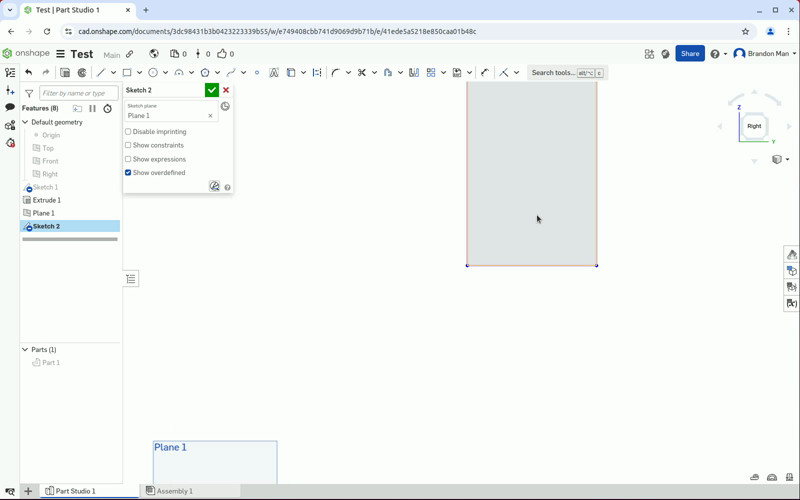
scroll(6)
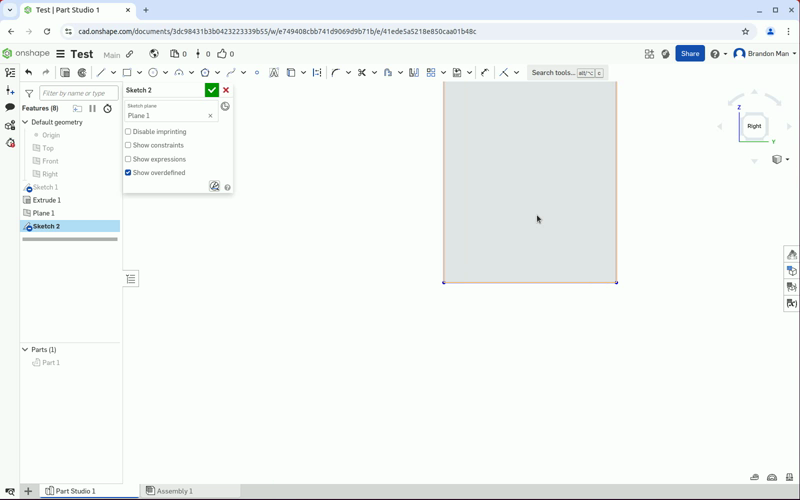
scroll(6)
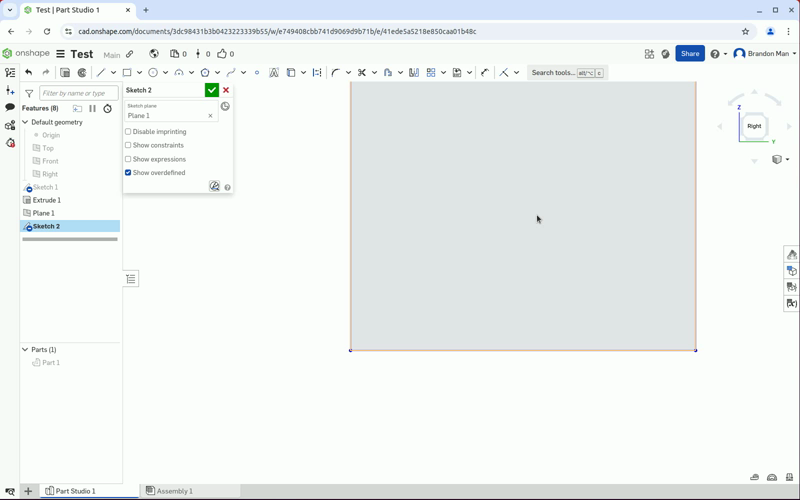
click(537, 214)
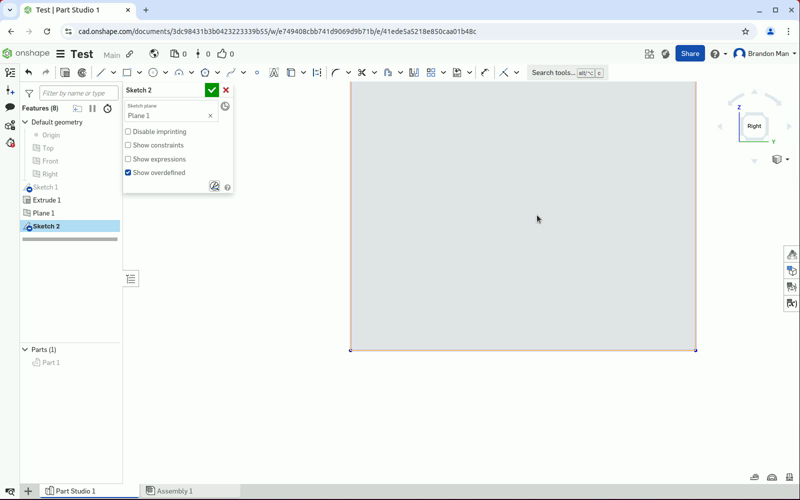
scroll(-6)
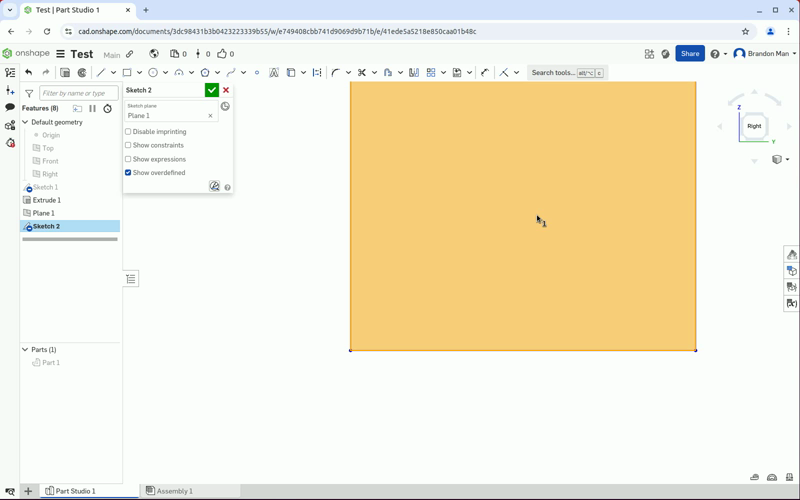
scroll(-6)
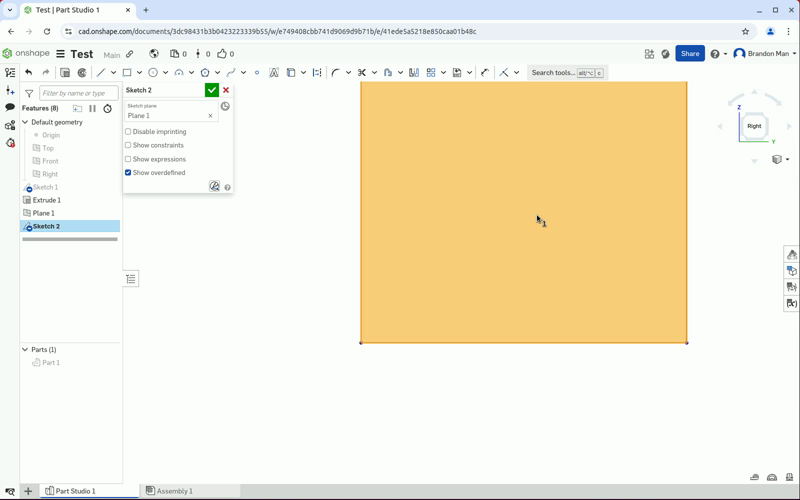
scroll(-6)
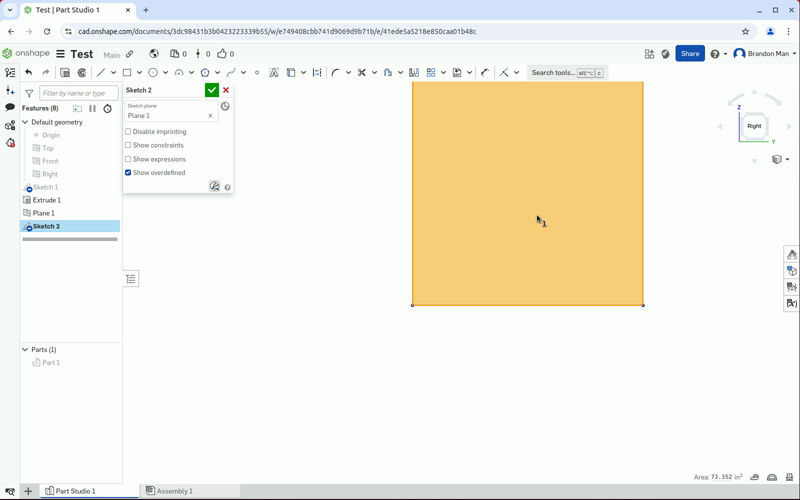
scroll(-6)
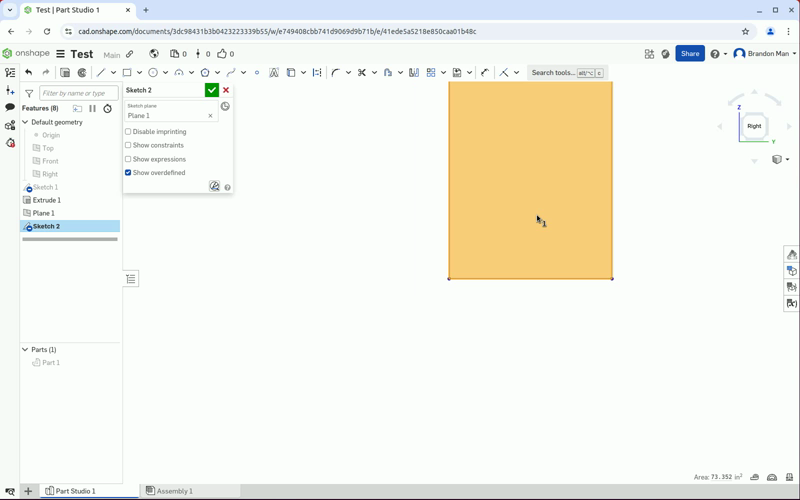
scroll(-6)
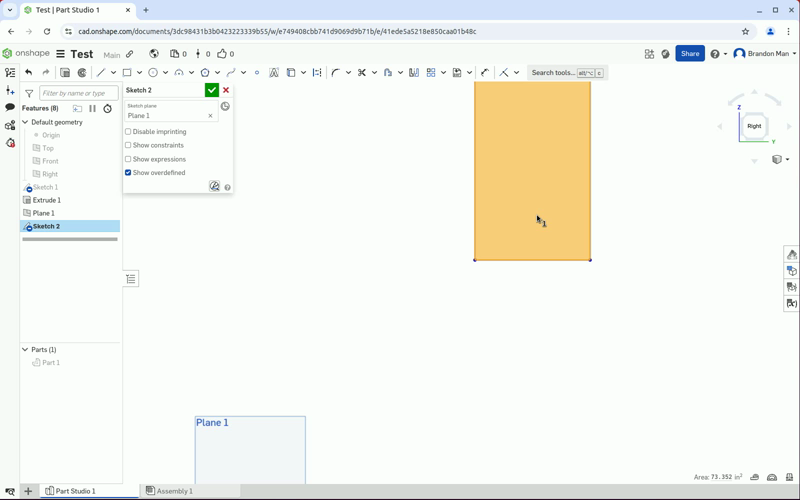
scroll(-6)
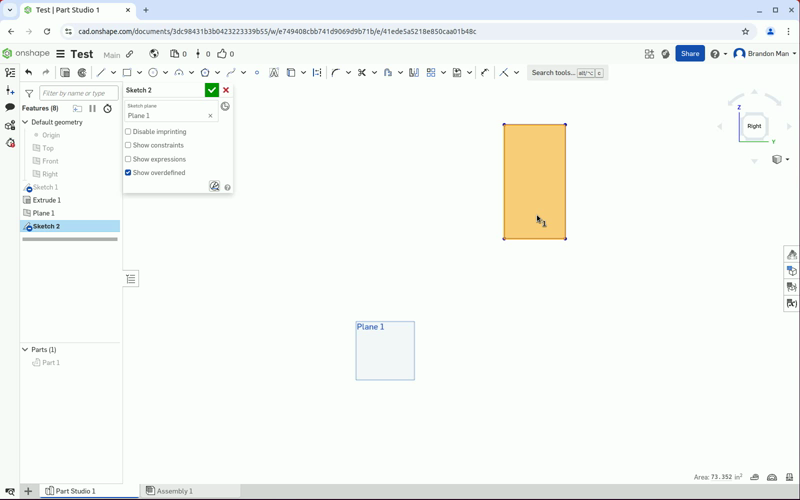
scroll(-6)
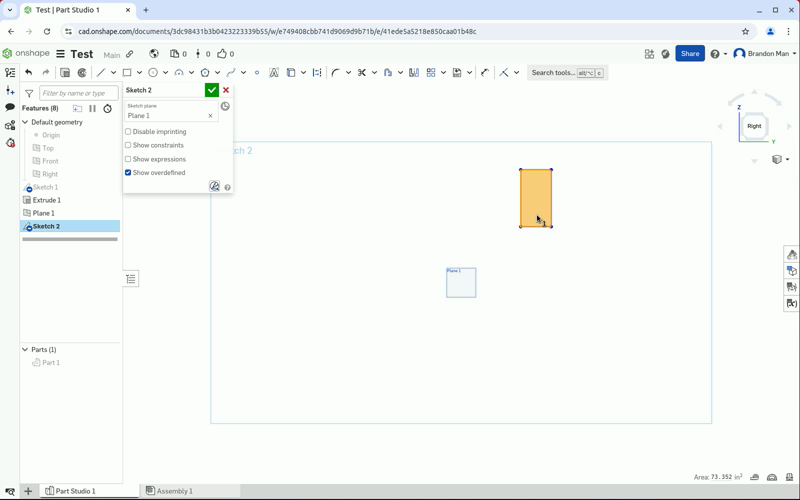
mouse_move(73, 352)
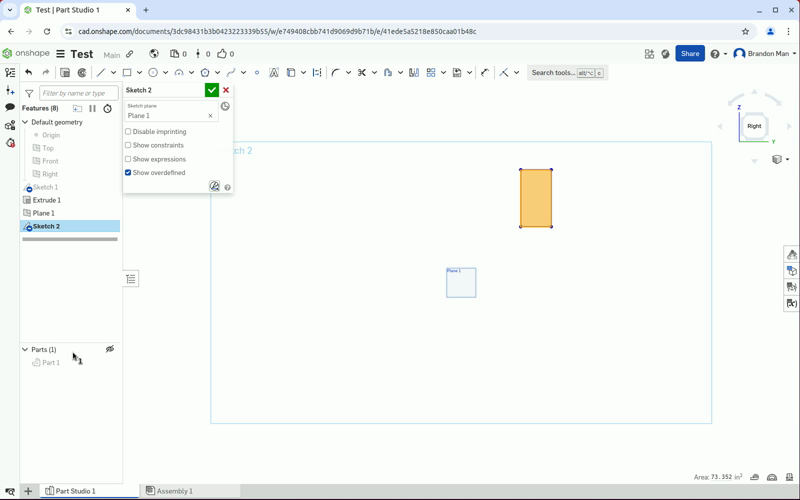
key(shift+y)
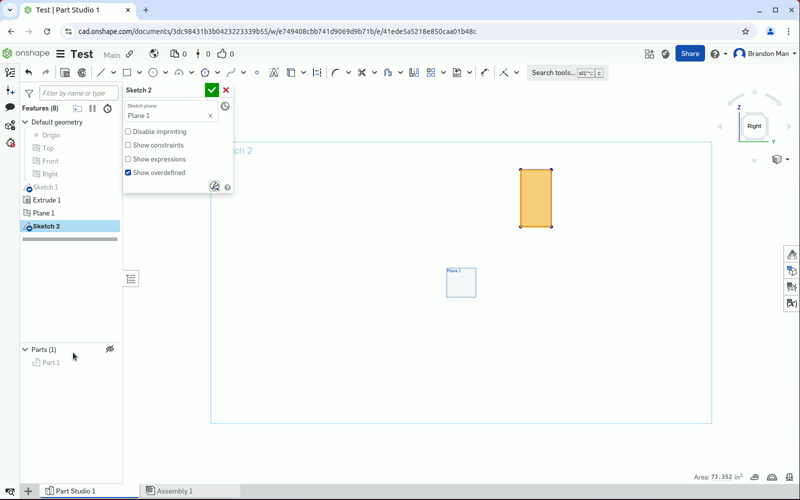
key(shift+e)
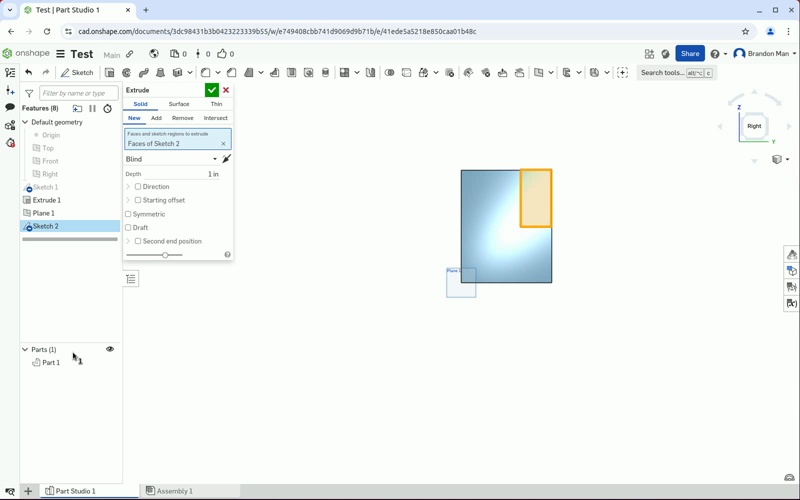
mouse_move(143, 106)
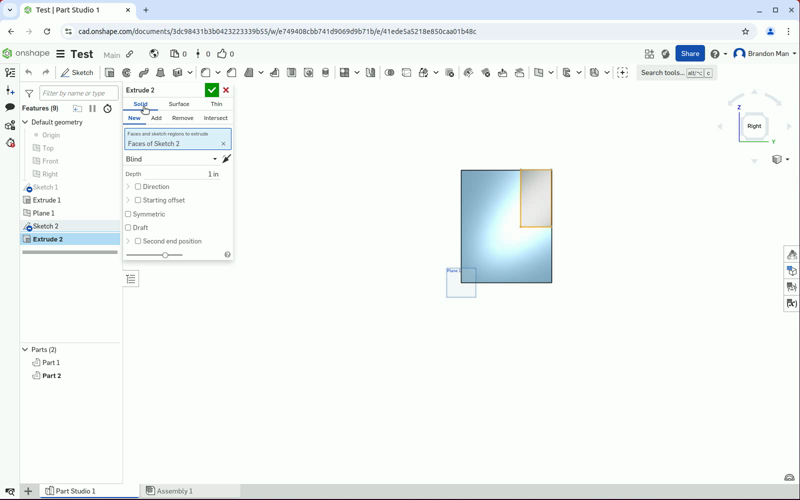
click(143, 106)
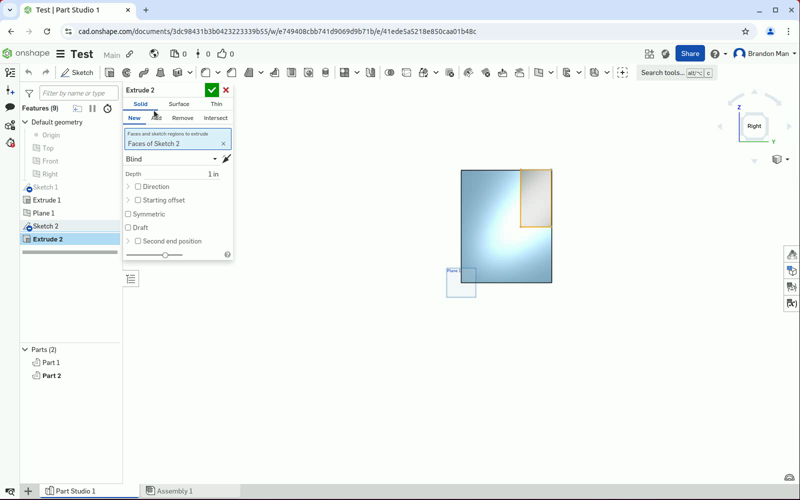
mouse_move(186, 120)
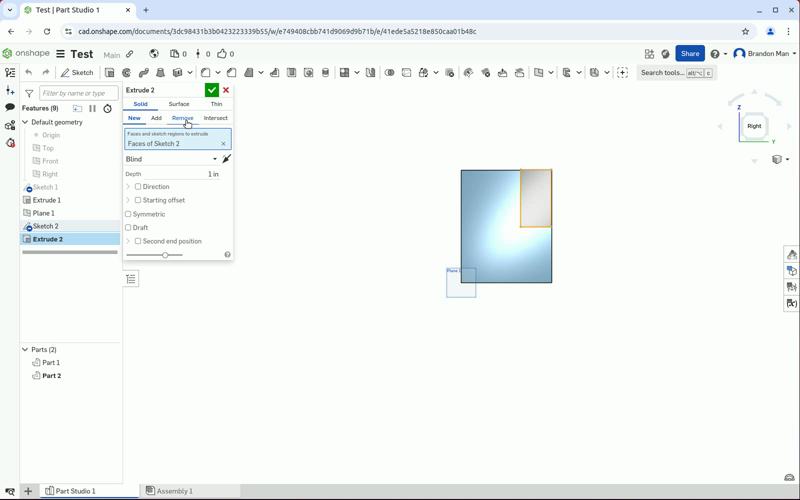
click(186, 120)
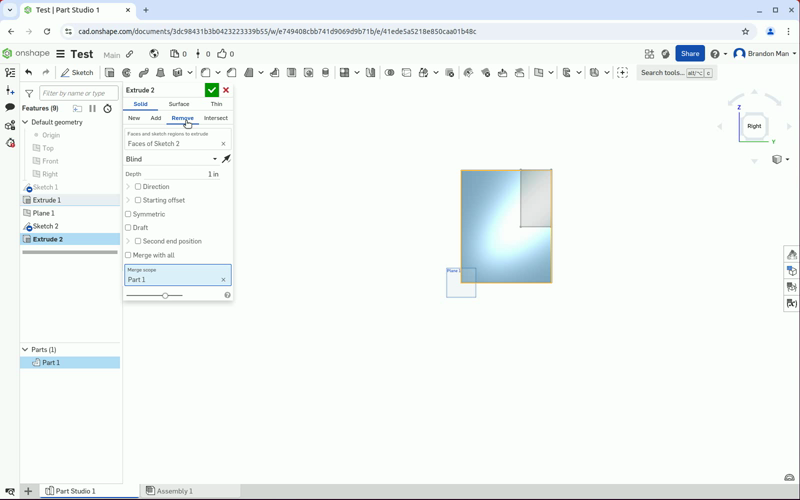
key(tab, 4)
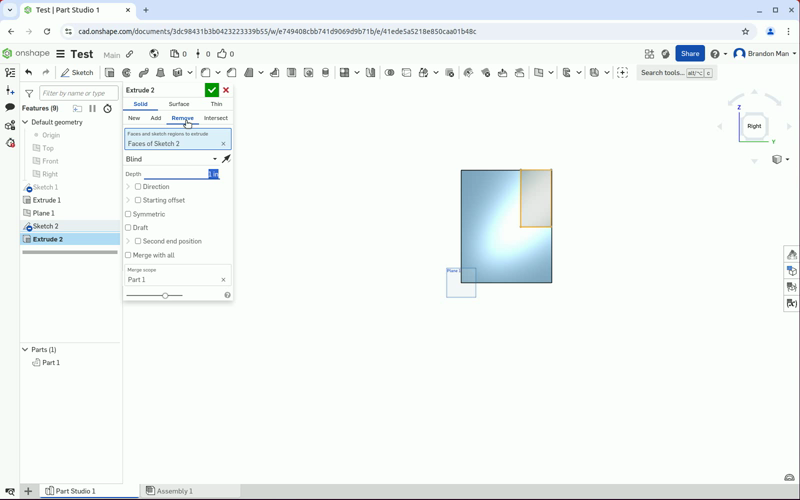
text(6.258)
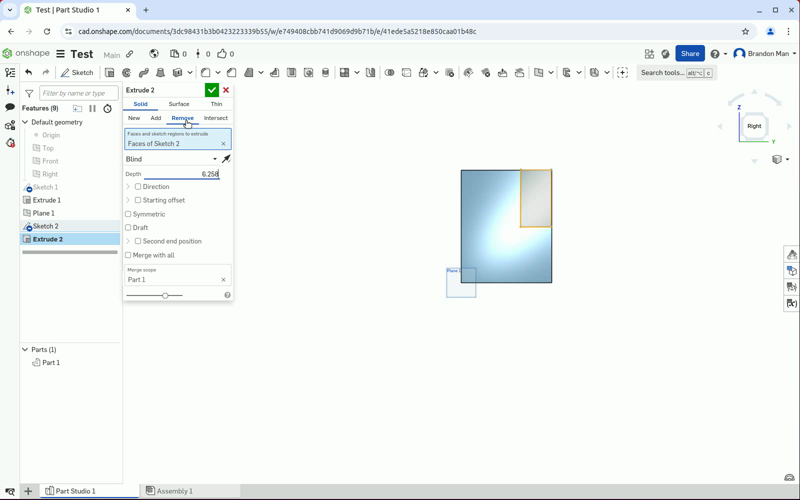
key(tab, 6)
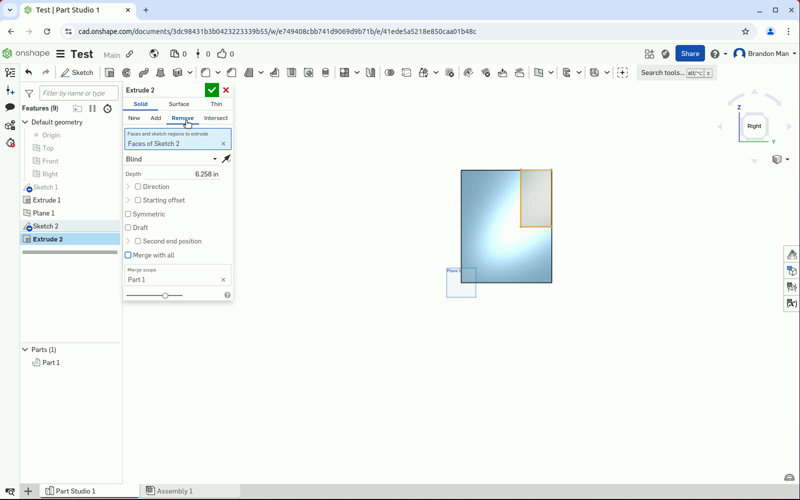
key(space)
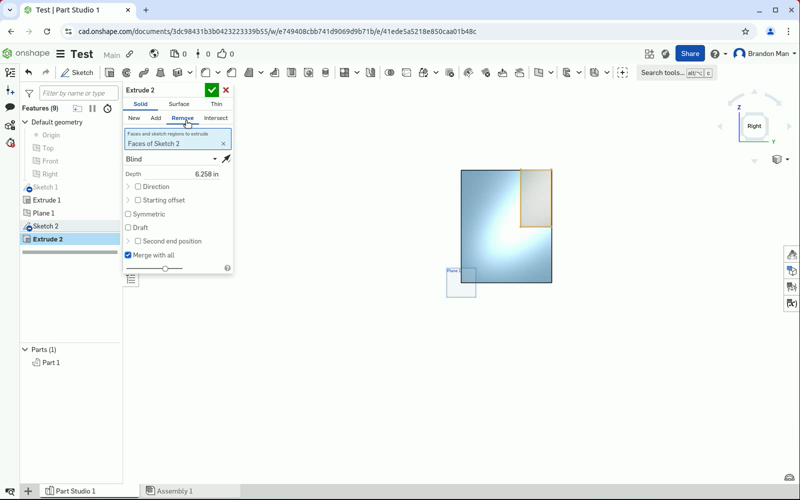
key(enter)
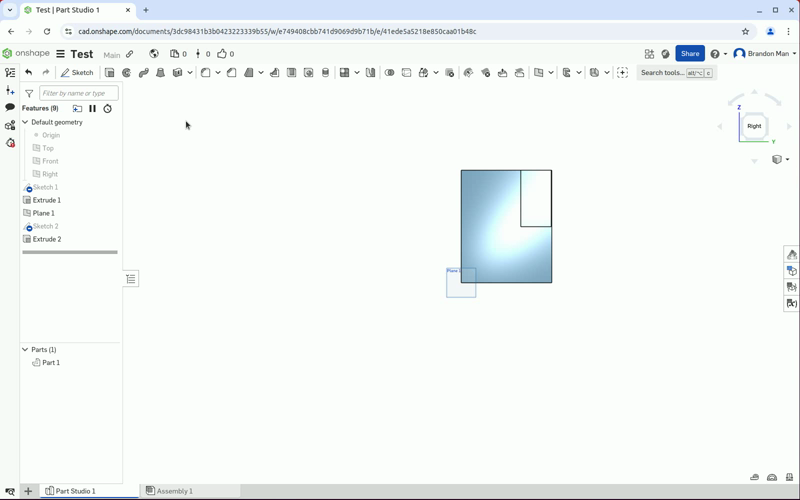
key(shift+h)
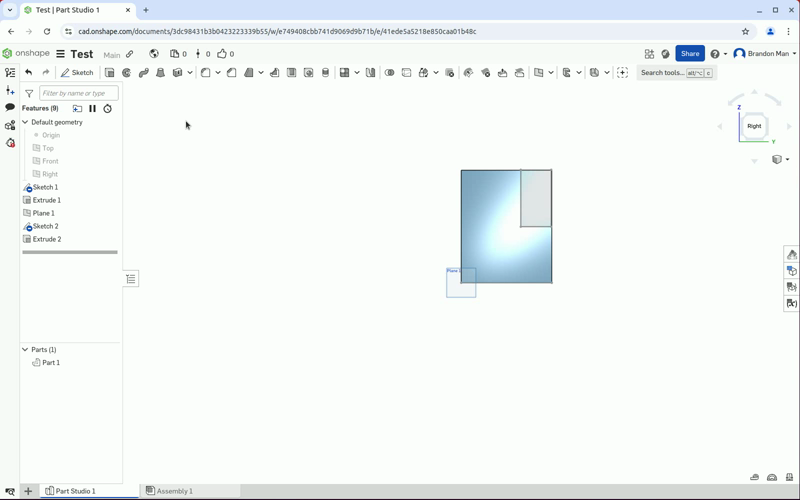
key(shift+h)
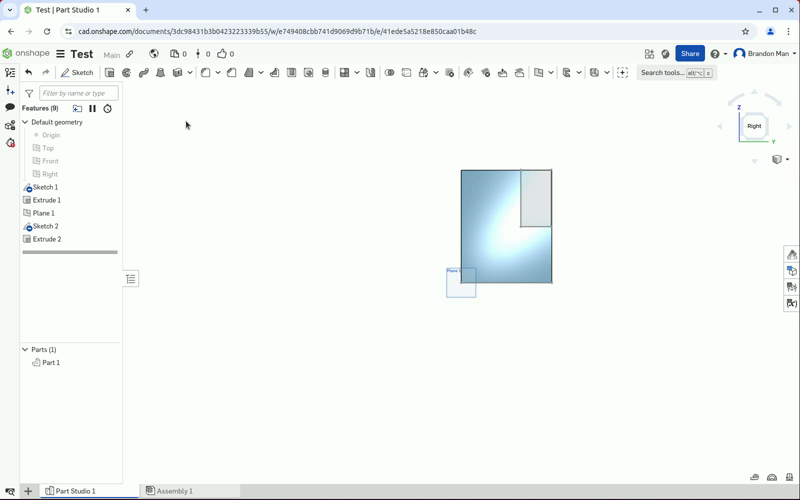
key(shift+7)
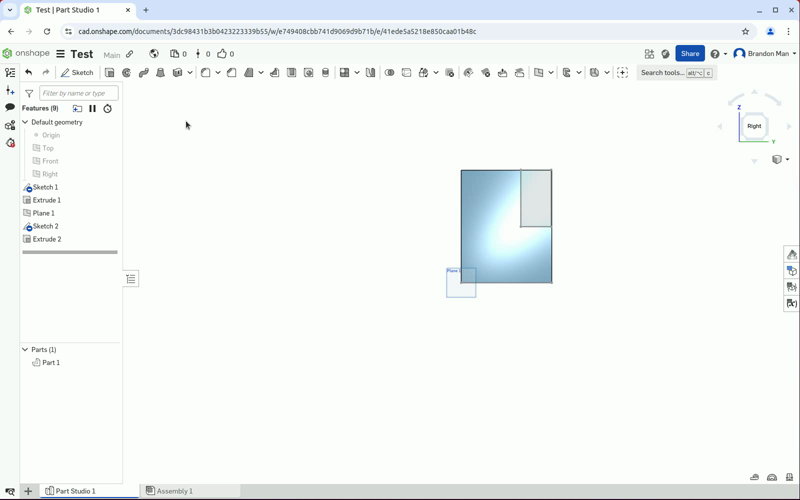
key(right, 2)
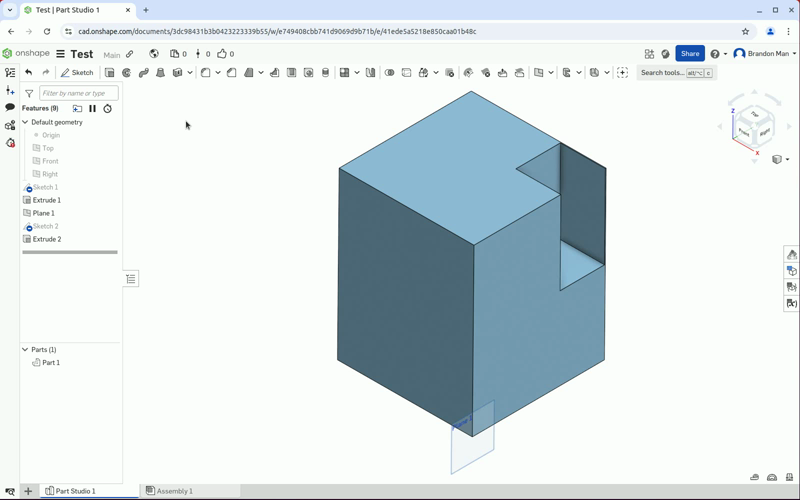
key(down, 2)
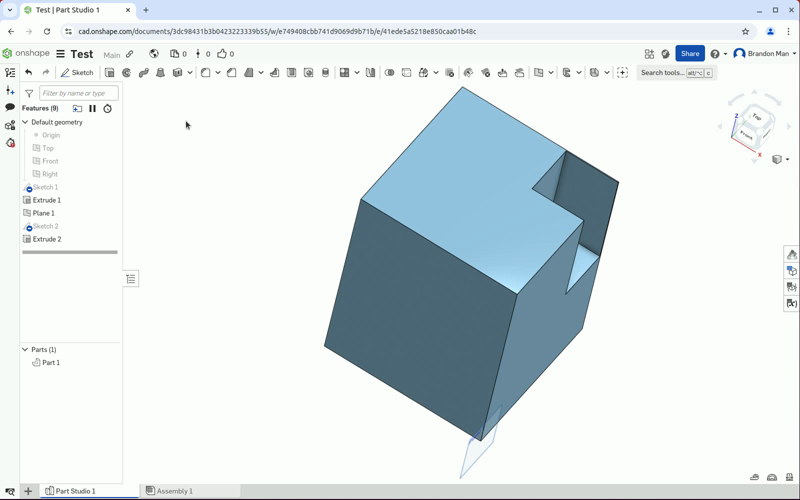
key(up, 2)
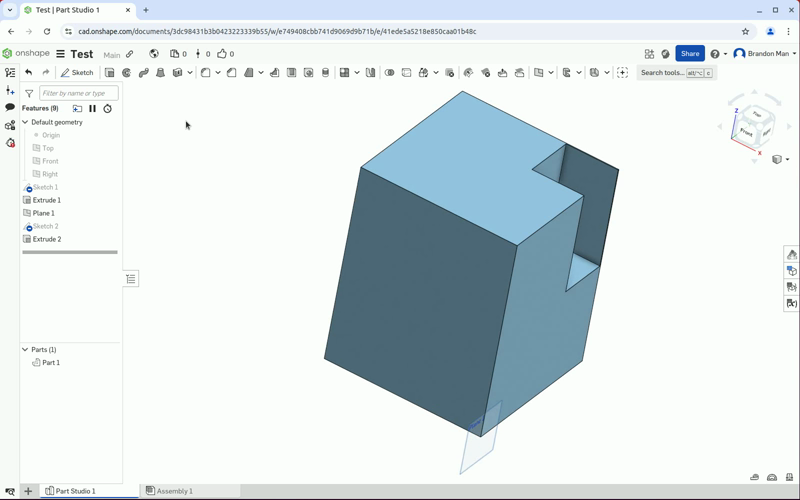
key(left, 2)
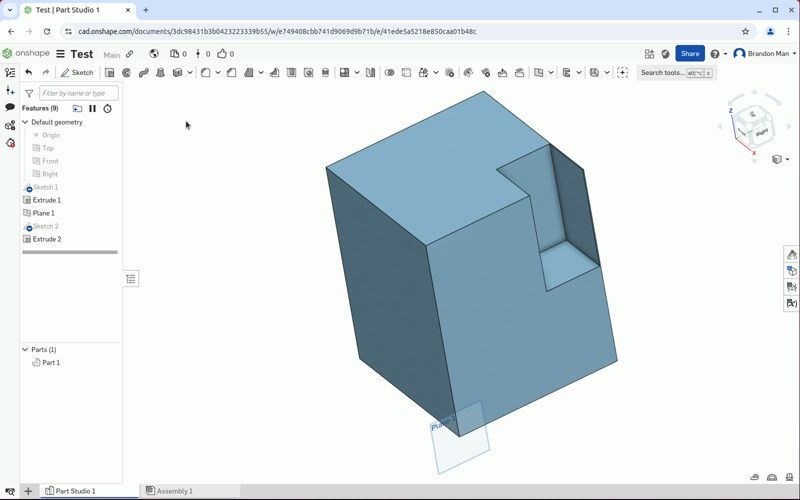
mouse_move(73, 189)
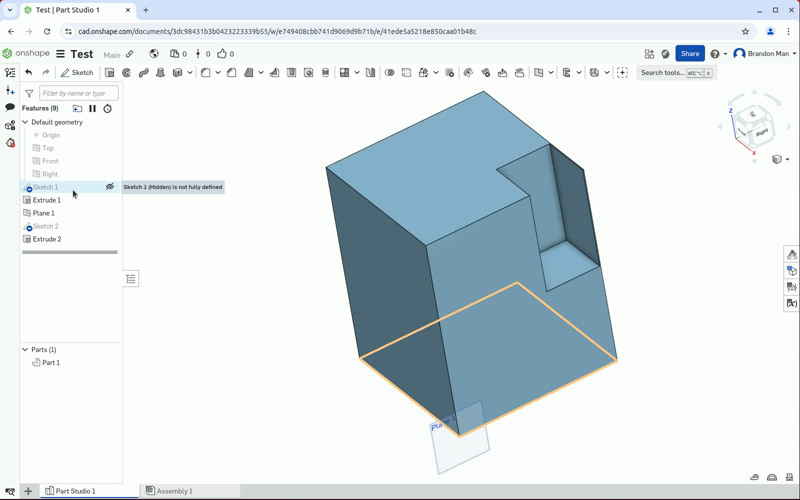
click(73, 189)